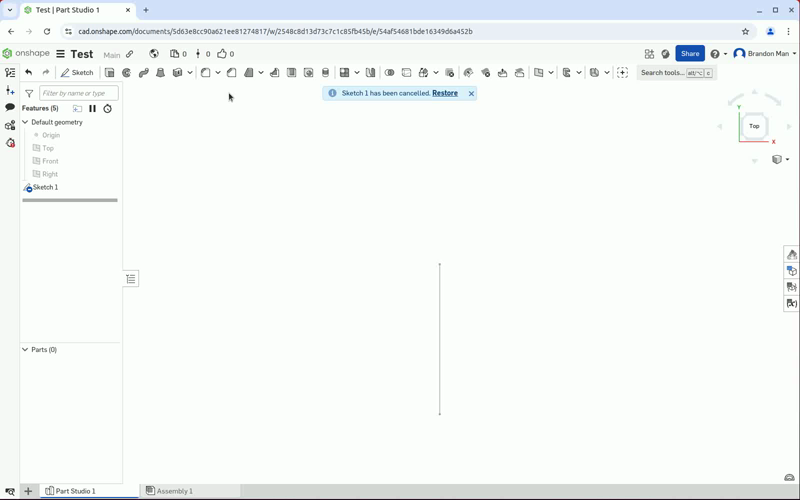
key(shift+h)
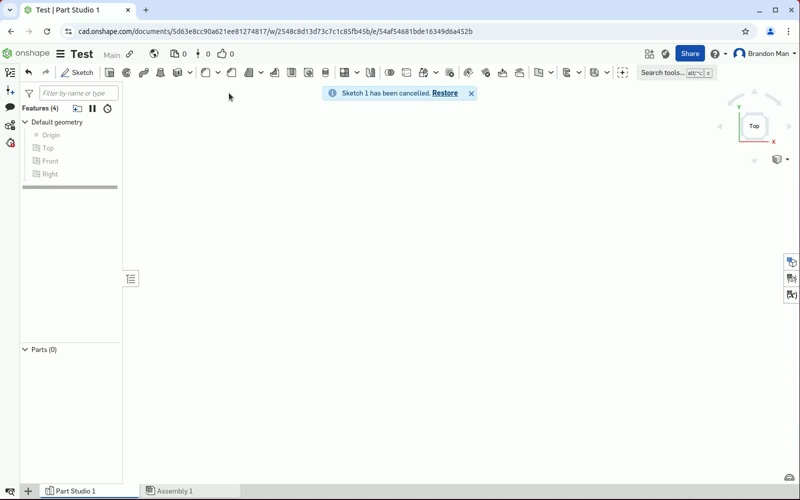
mouse_move(73, 352)
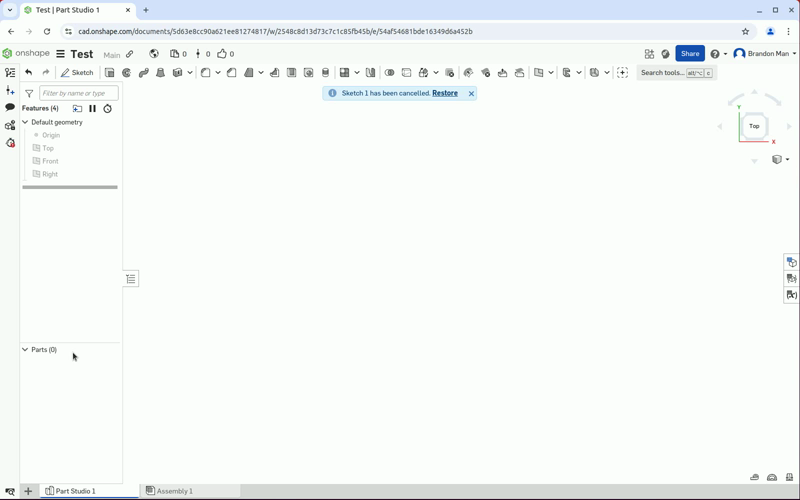
key(y)
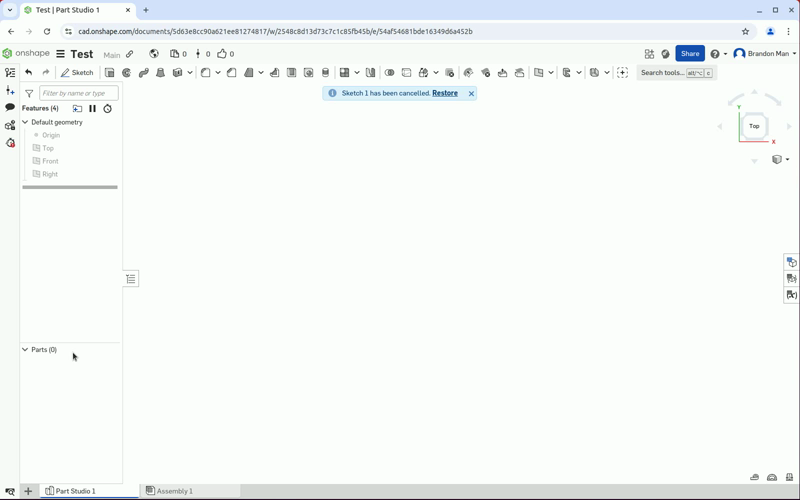
key(shift+p)
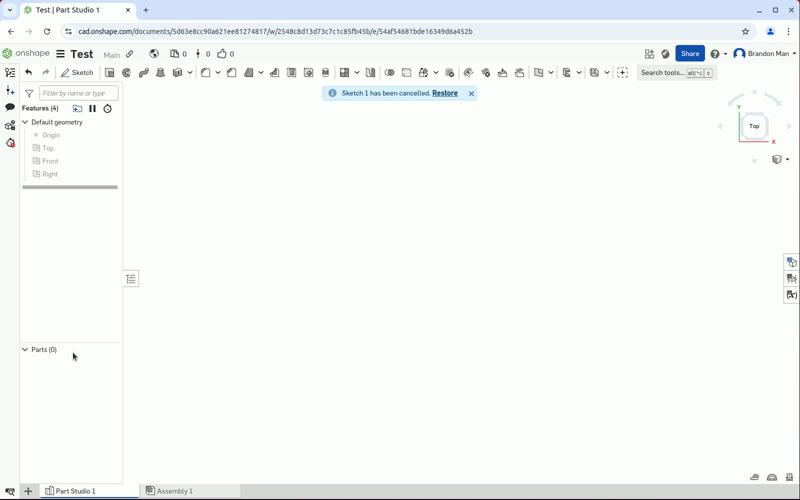
key(space)
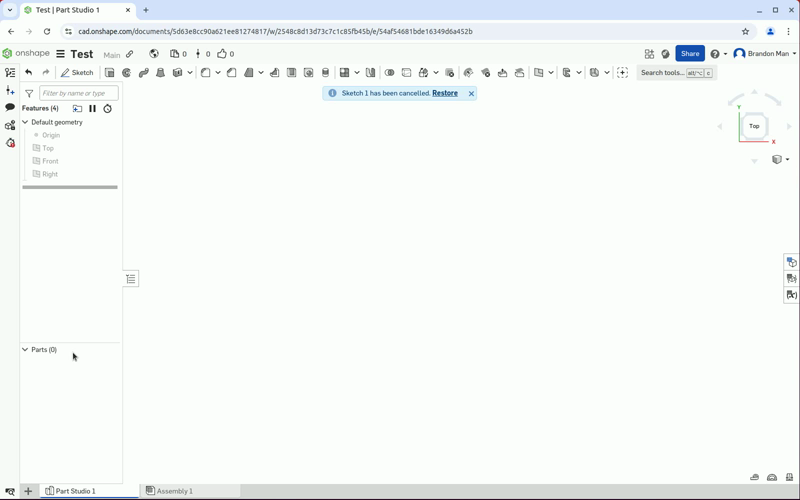
key_down(shift)
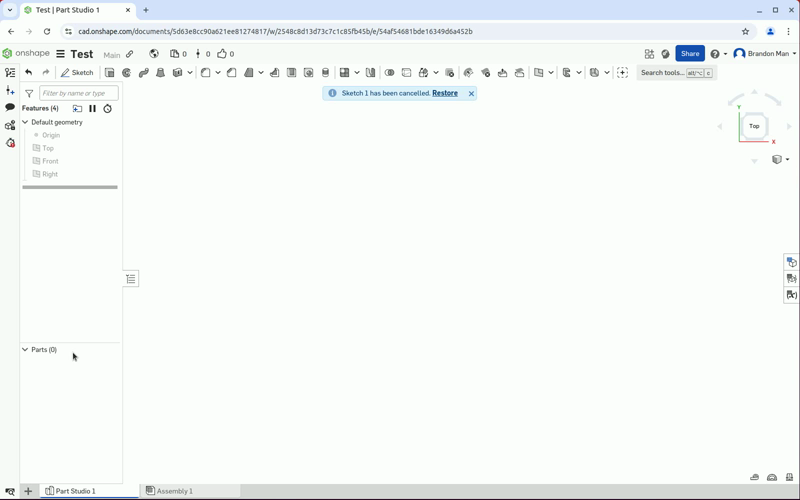
key(up)
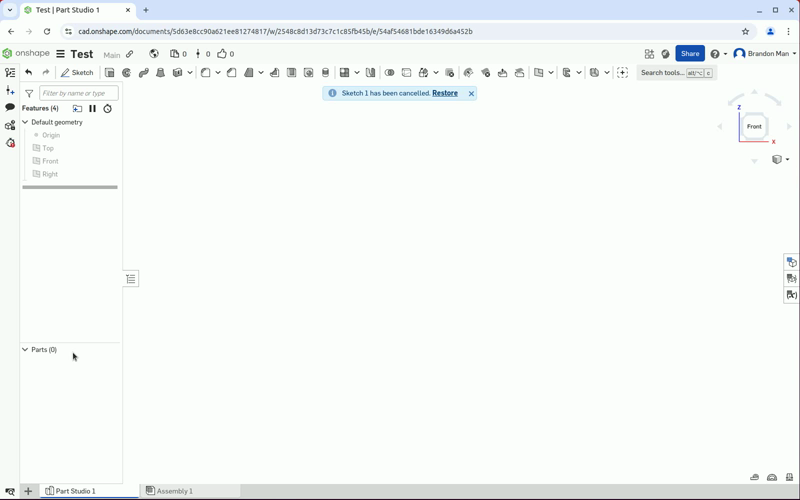
key_up(shift)
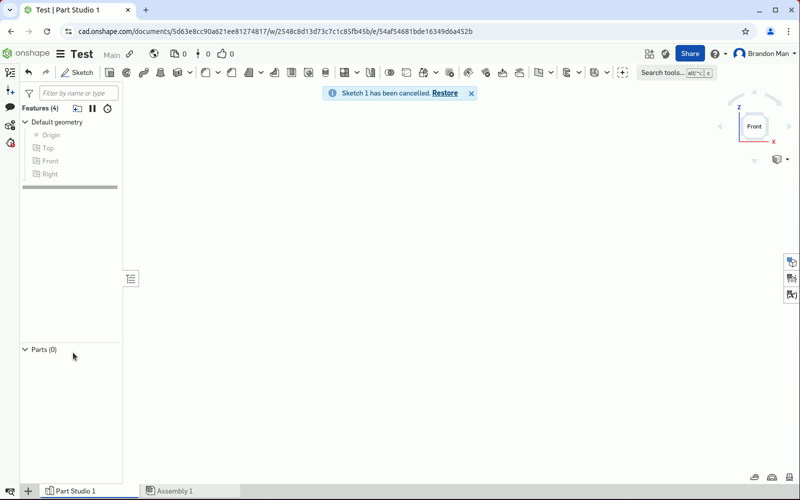
mouse_move(73, 352)
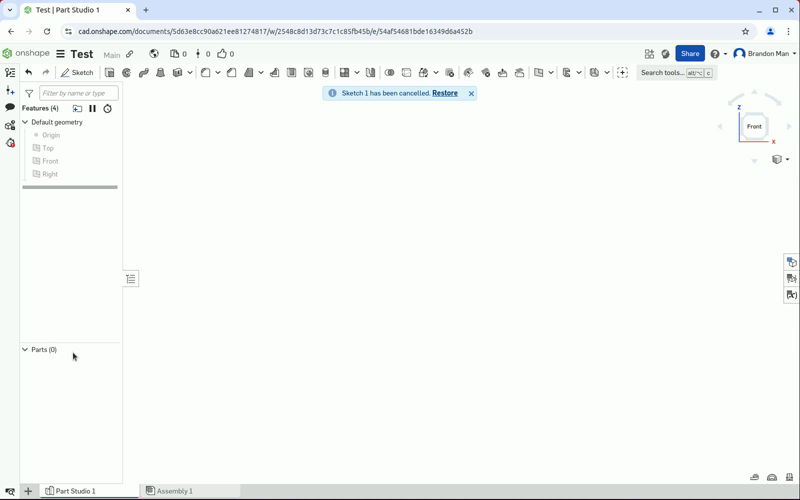
key(shift+y)
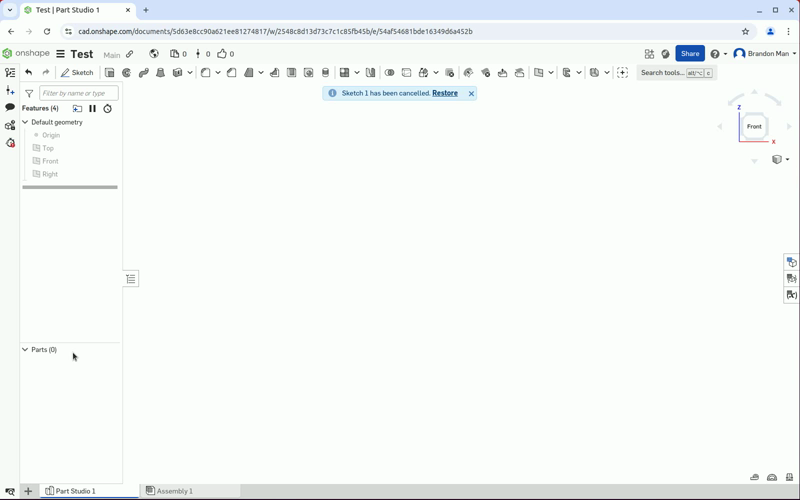
key(shift+s)
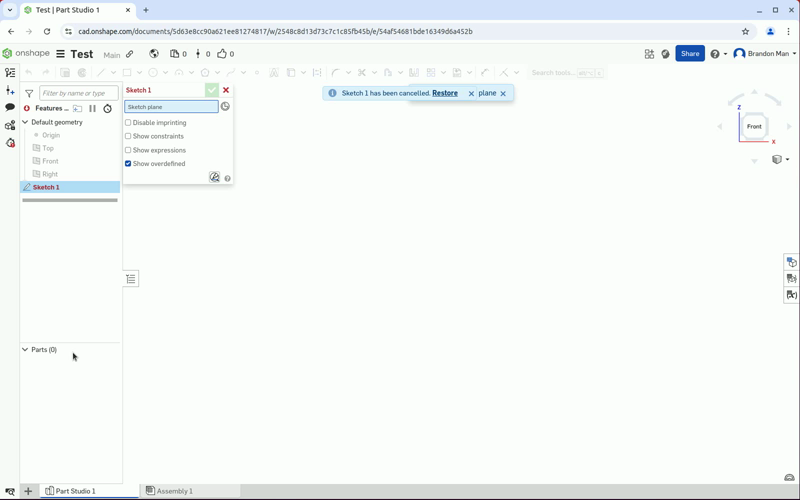
mouse_move(73, 163)
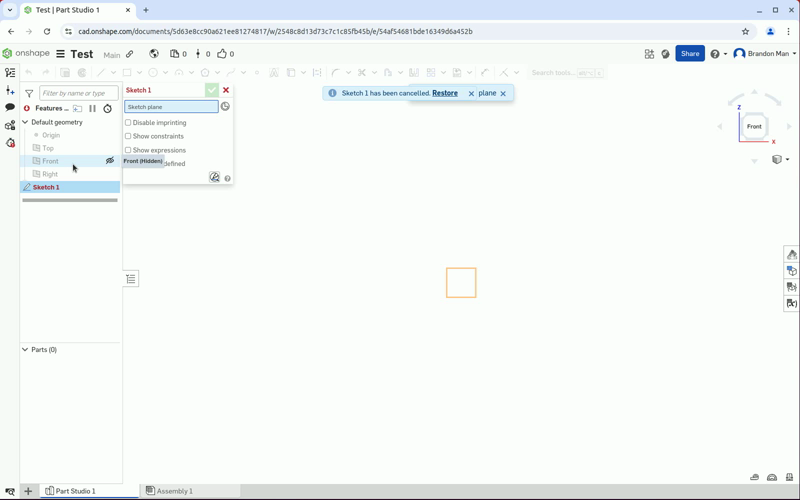
click(73, 163)
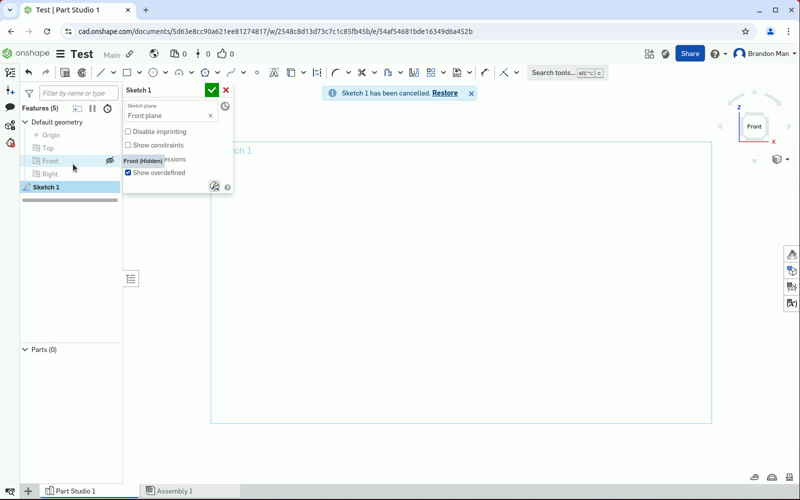
mouse_move(73, 352)
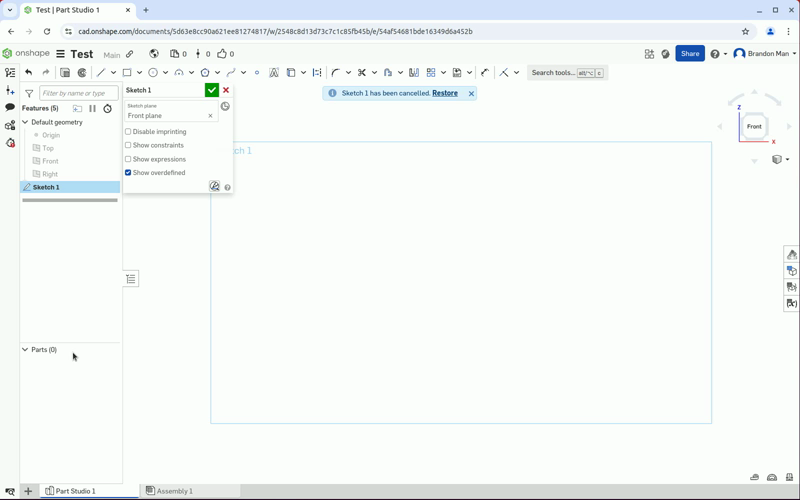
key(y)
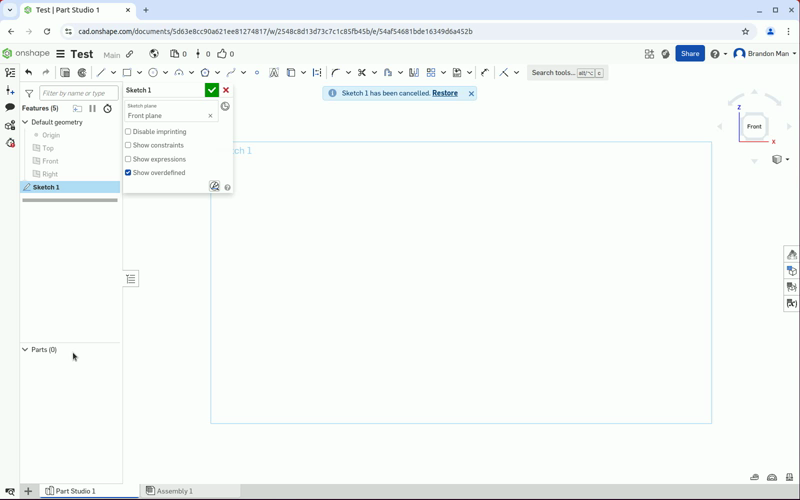
key(c)
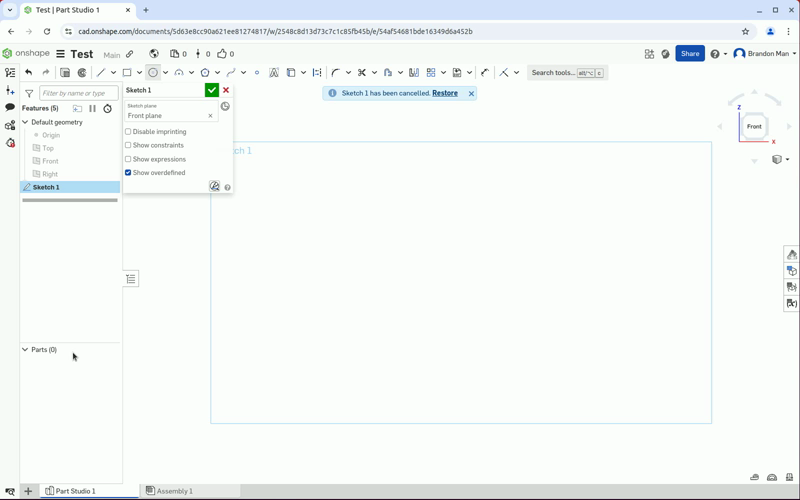
key_down(shift)
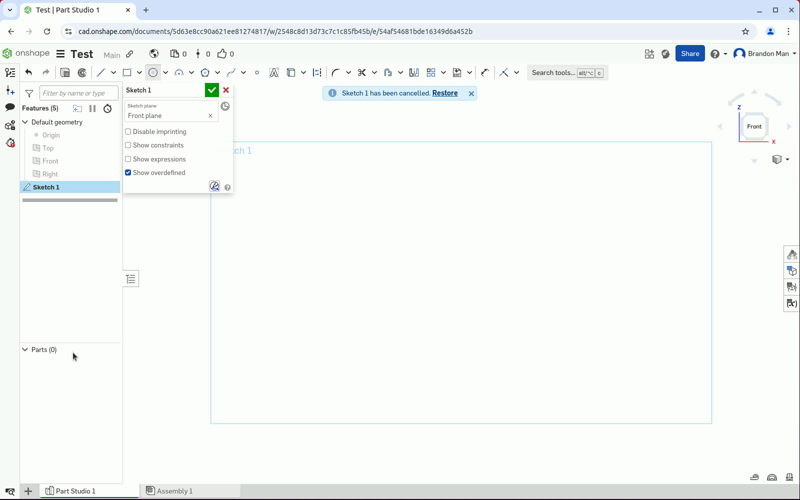
mouse_move(461, 282)
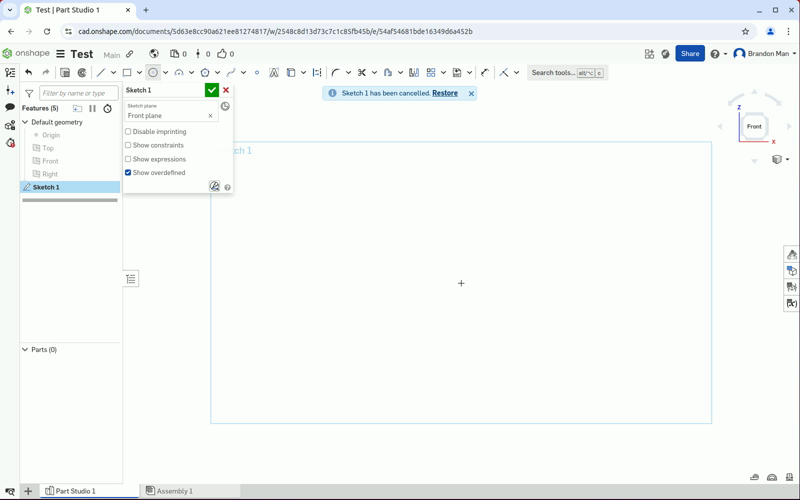
click(461, 282)
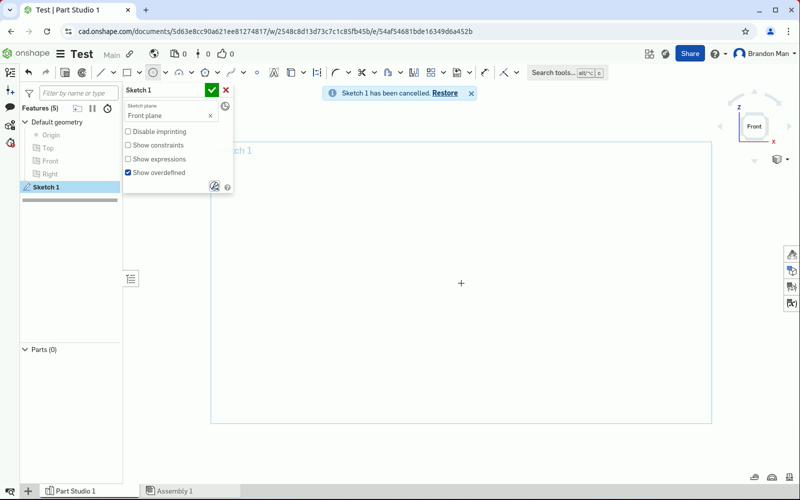
key_up(shift)
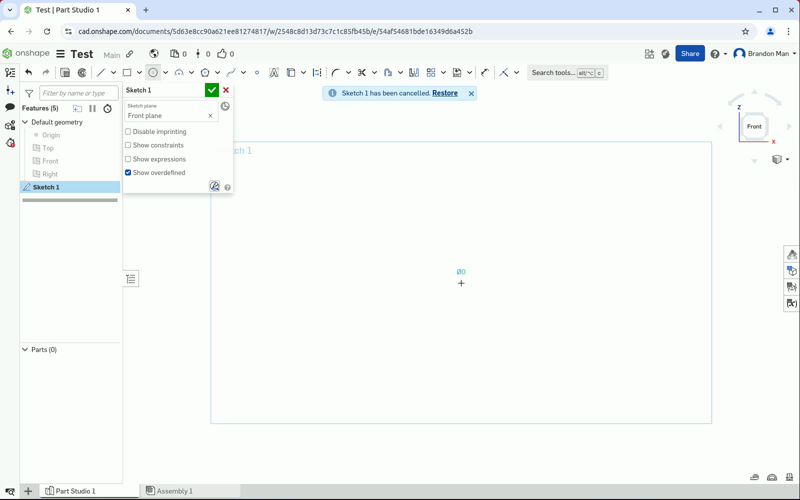
mouse_move(528, 282)
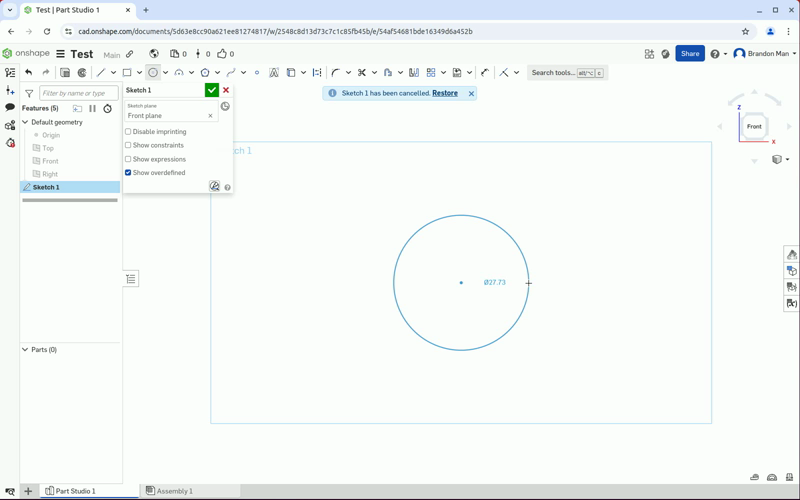
click(528, 282)
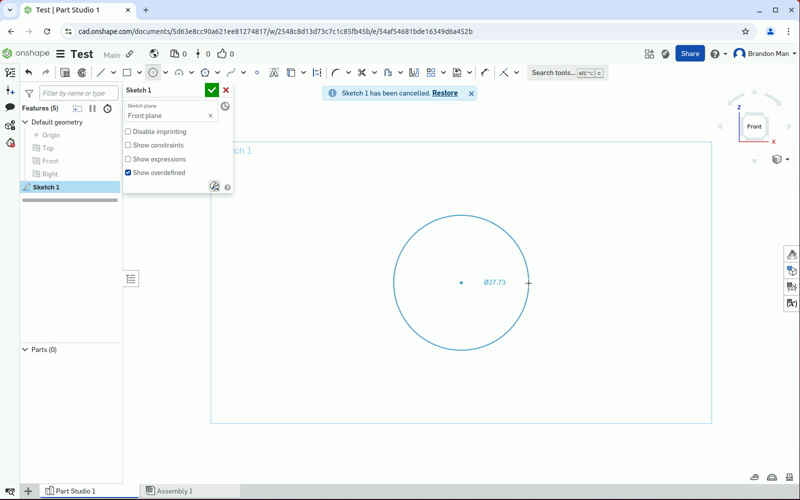
key(esc)
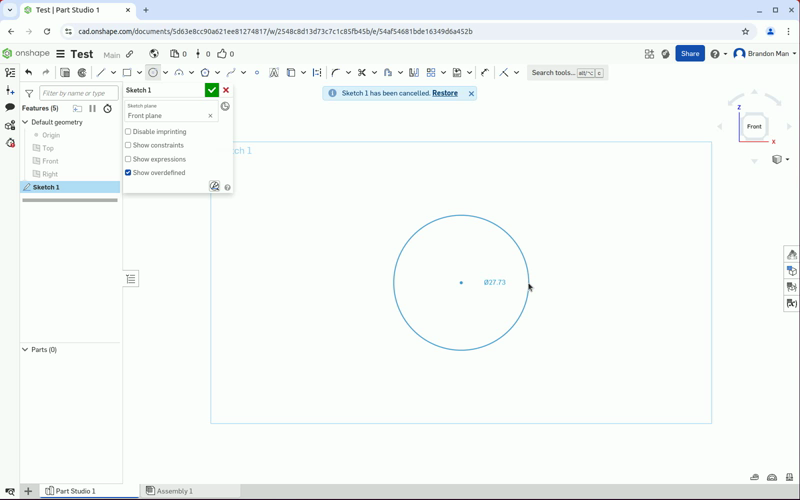
key(c)
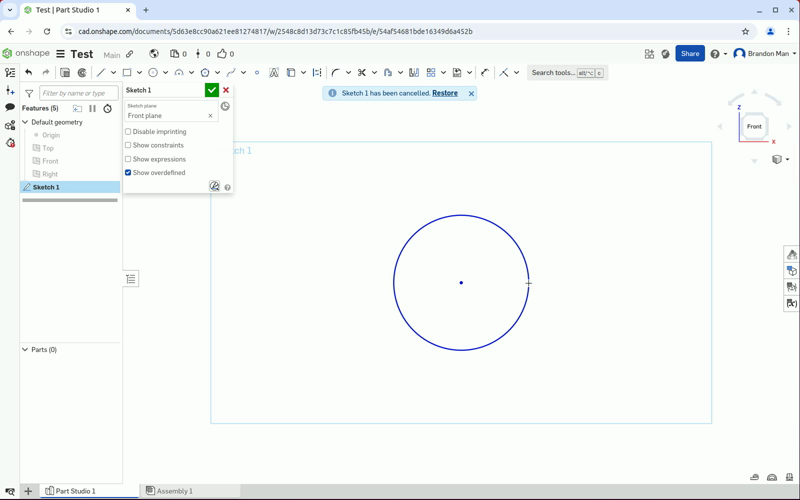
key_down(shift)
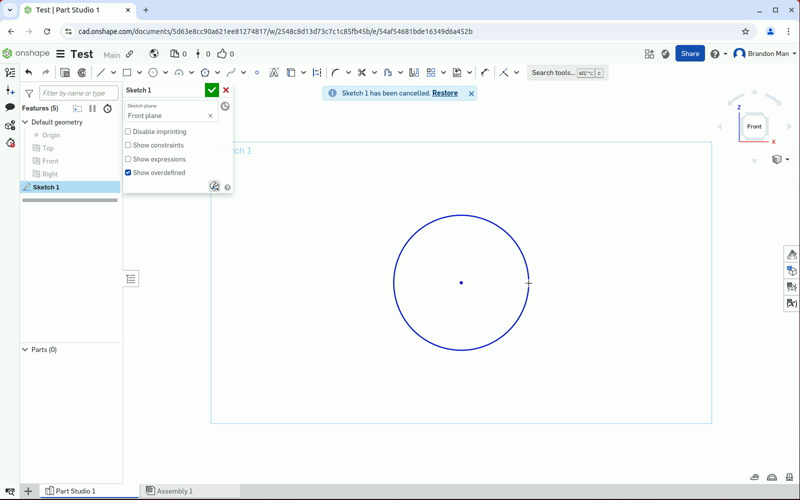
mouse_move(461, 282)
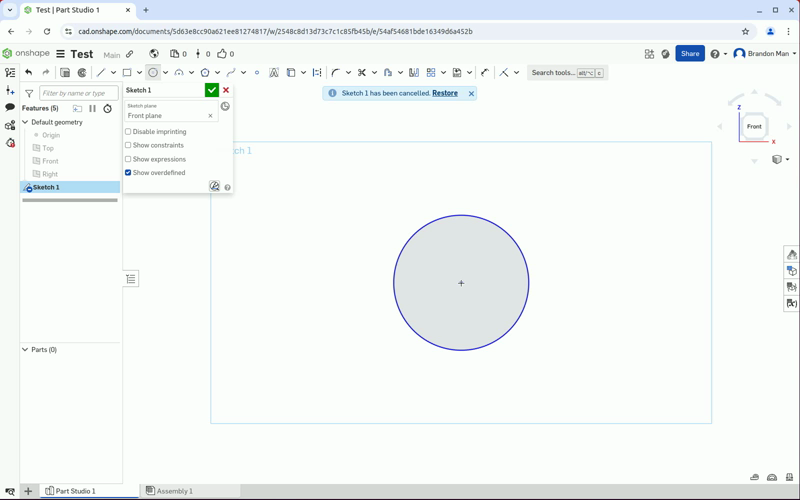
click(461, 282)
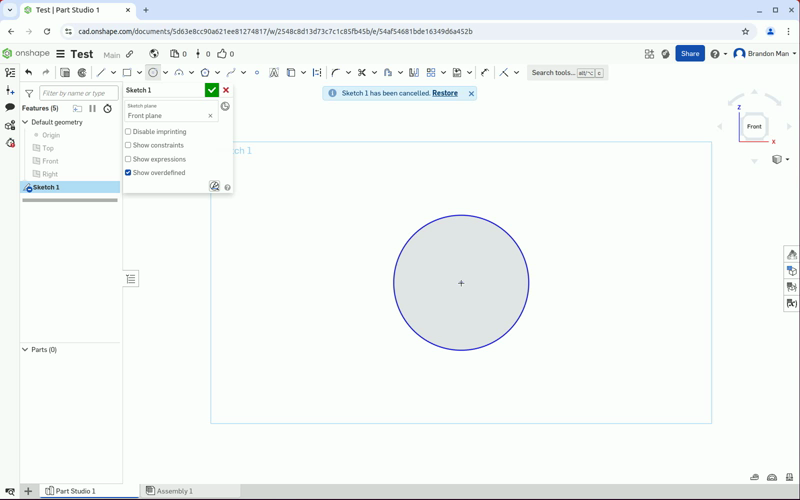
key_up(shift)
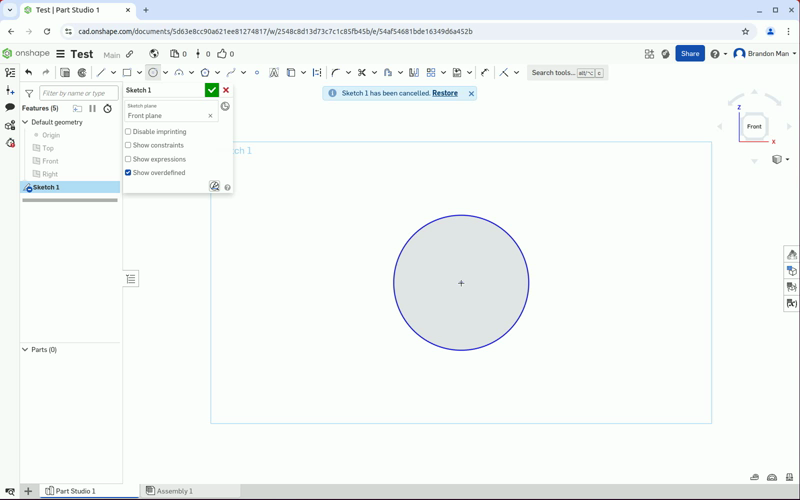
mouse_move(464, 282)
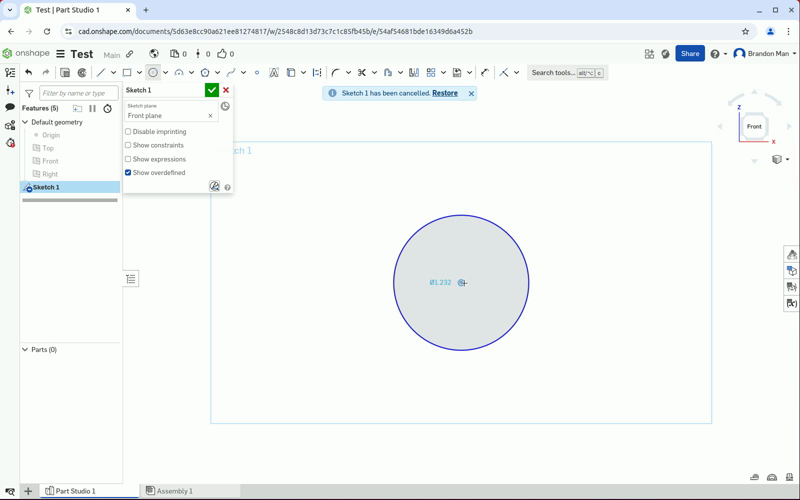
scroll(6)
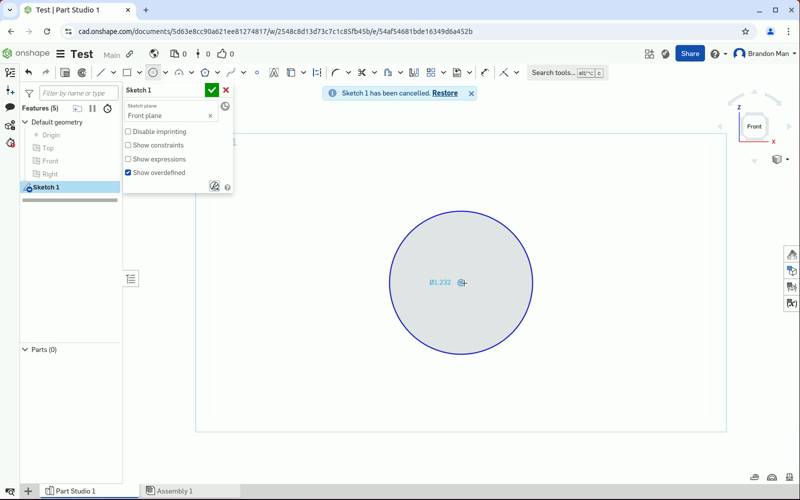
scroll(6)
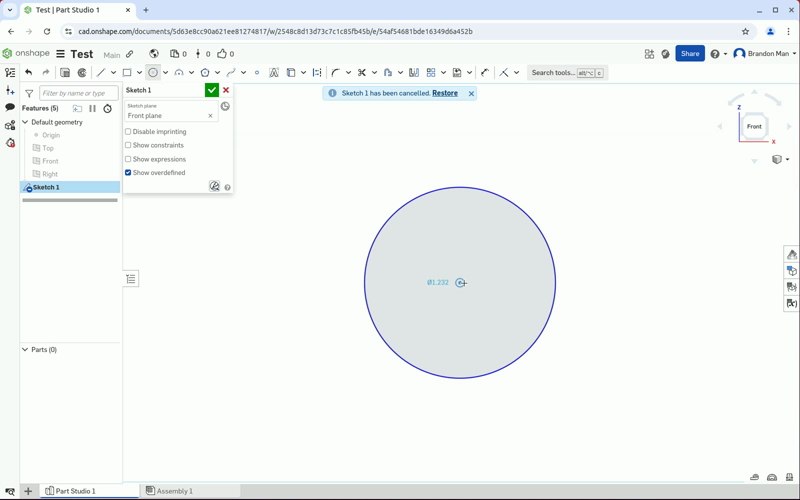
scroll(6)
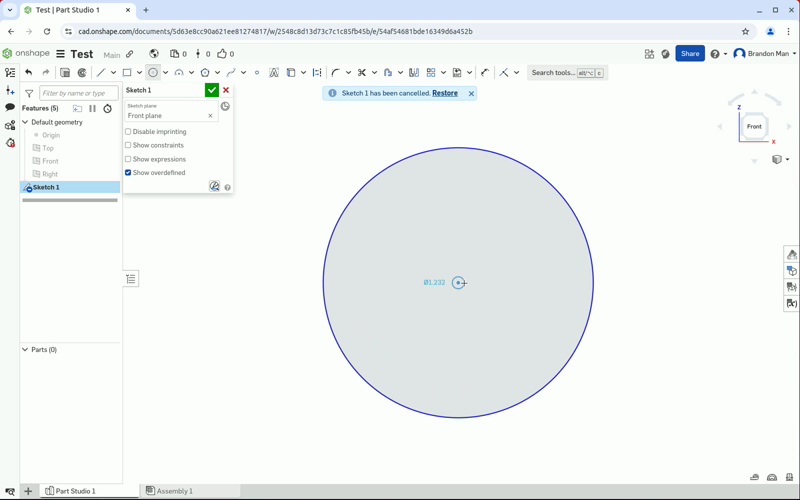
scroll(6)
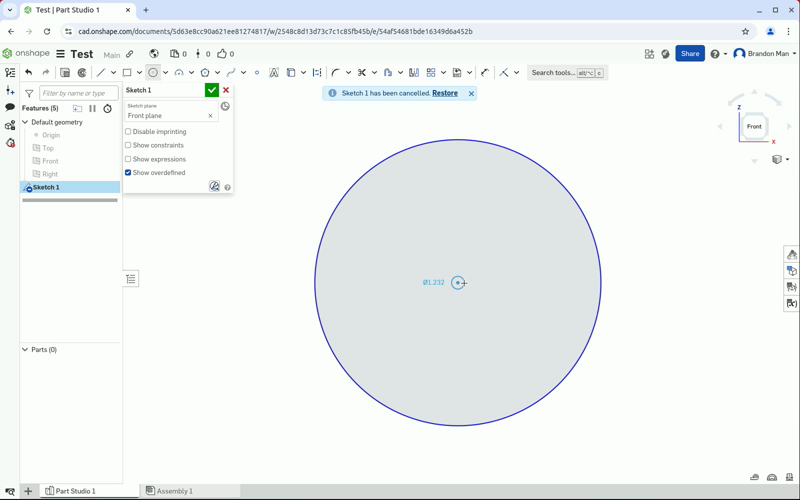
scroll(6)
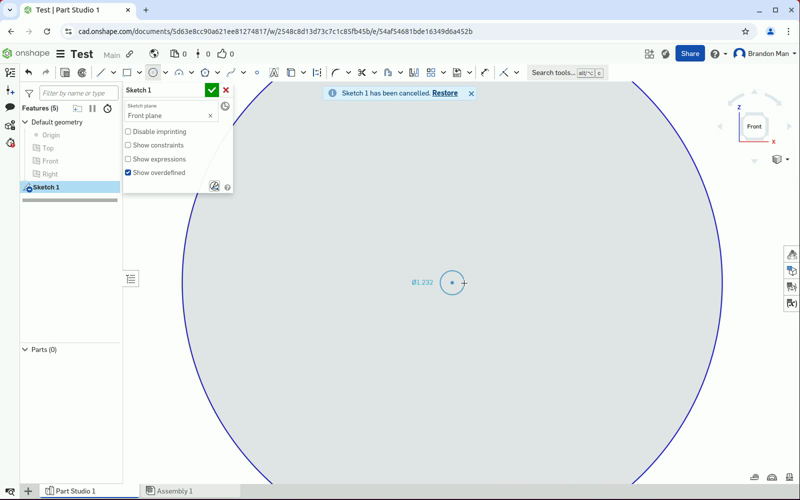
scroll(6)
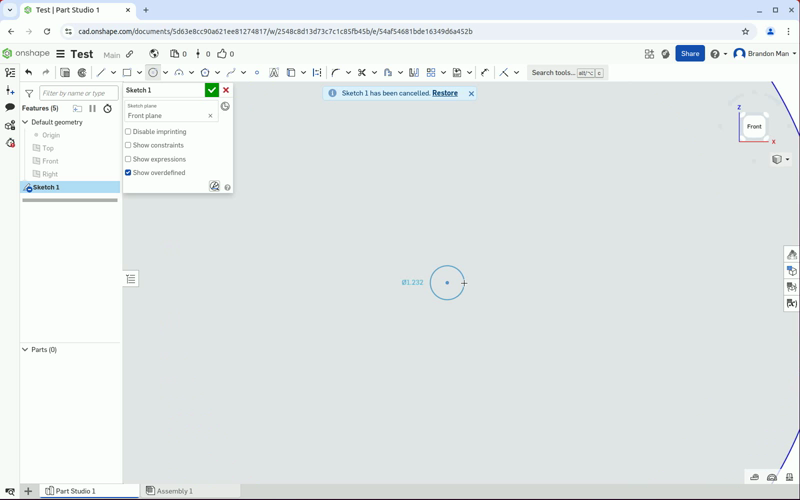
scroll(6)
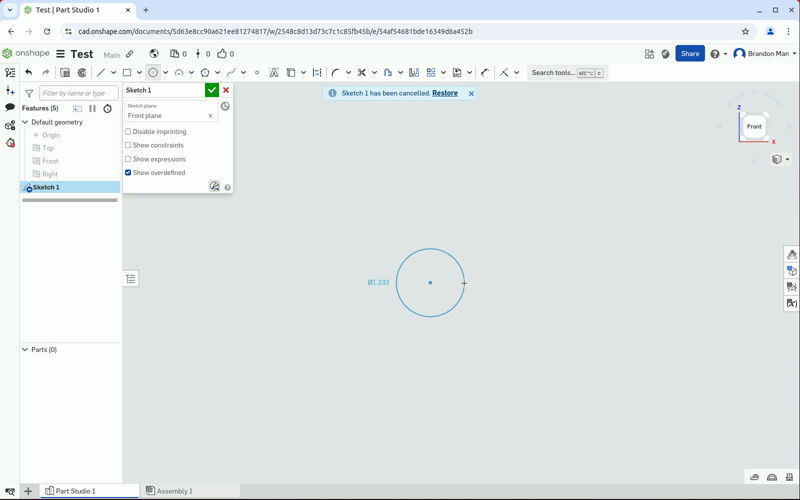
click(464, 282)
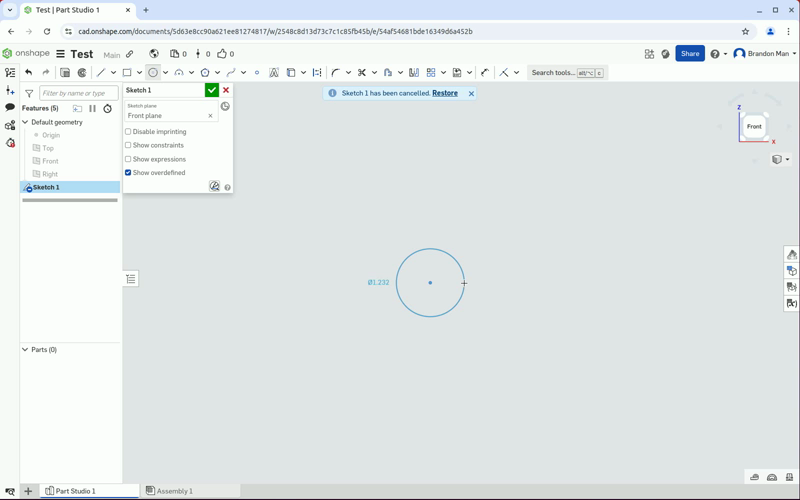
scroll(-6)
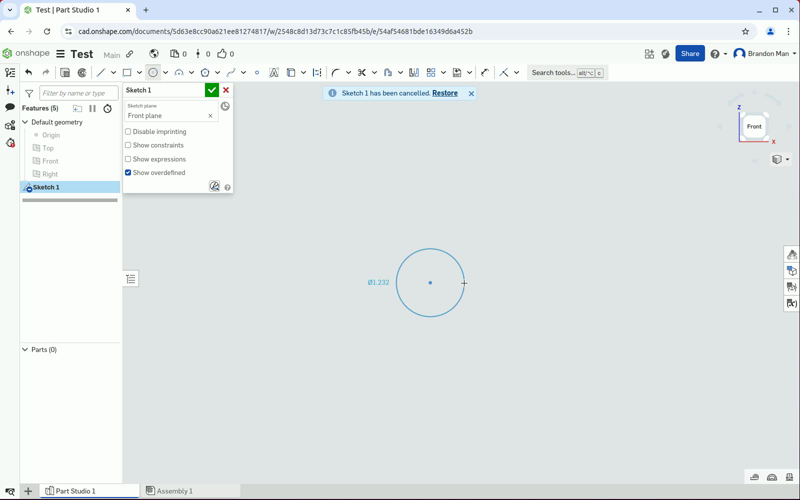
scroll(-6)
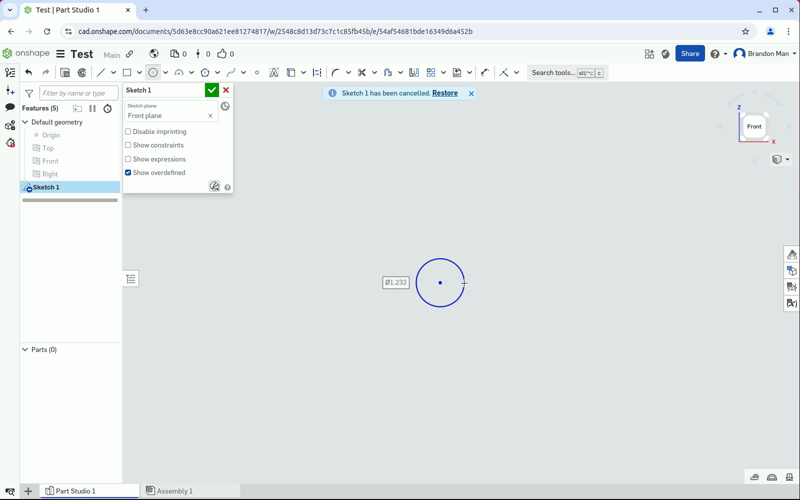
scroll(-6)
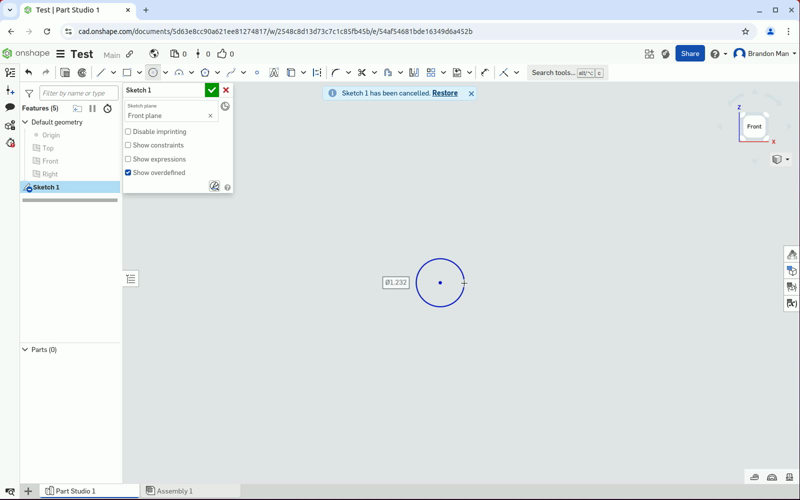
scroll(-6)
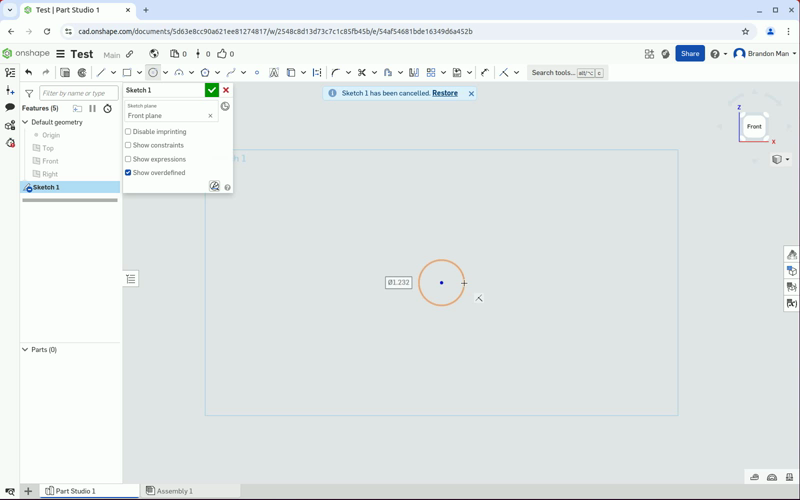
scroll(-6)
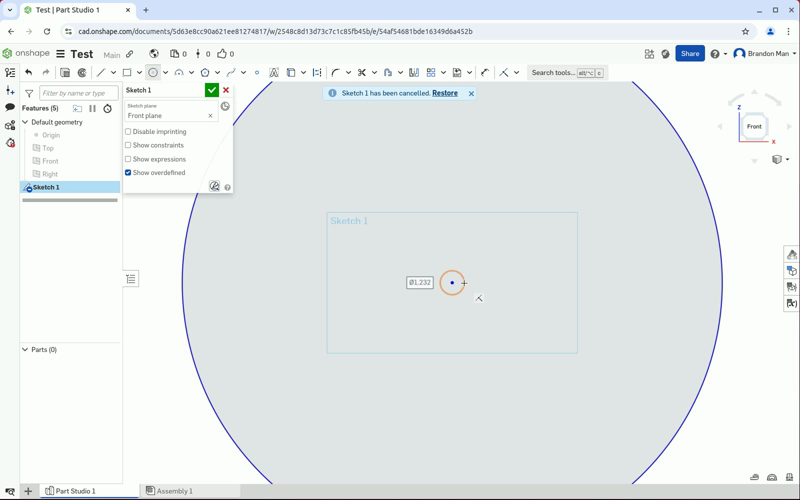
scroll(-6)
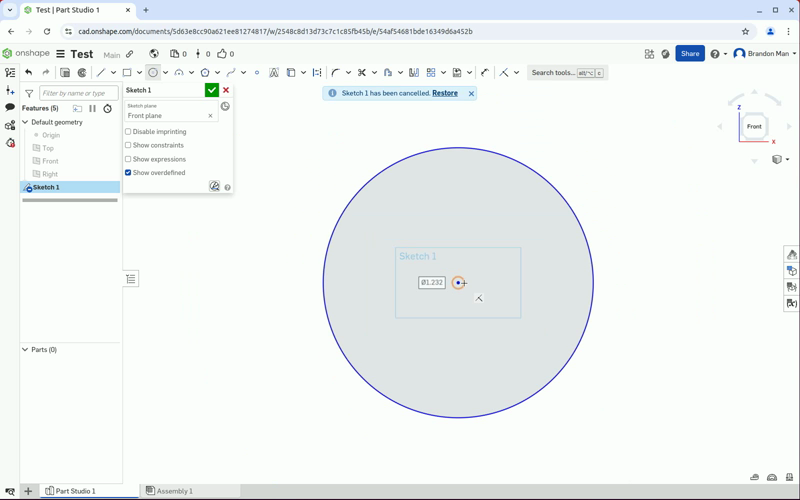
scroll(-6)
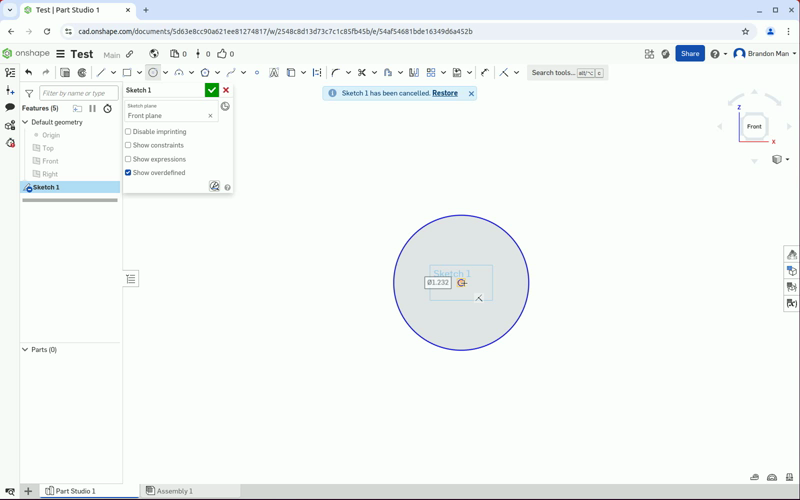
key(esc)
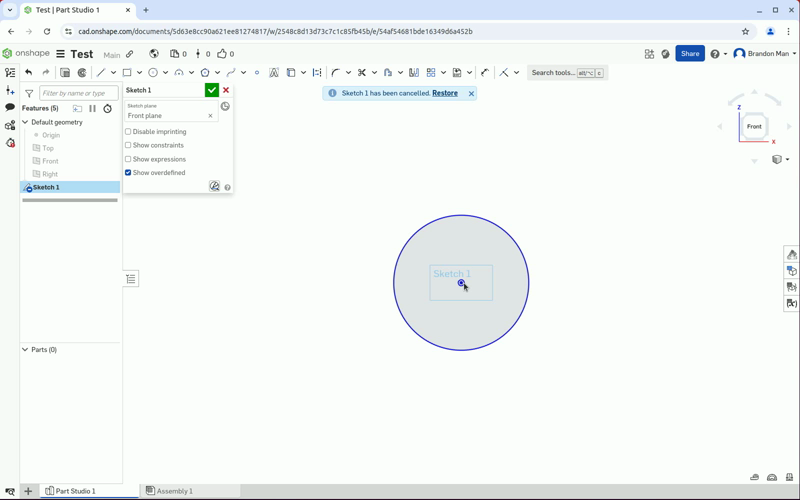
mouse_move(447, 259)
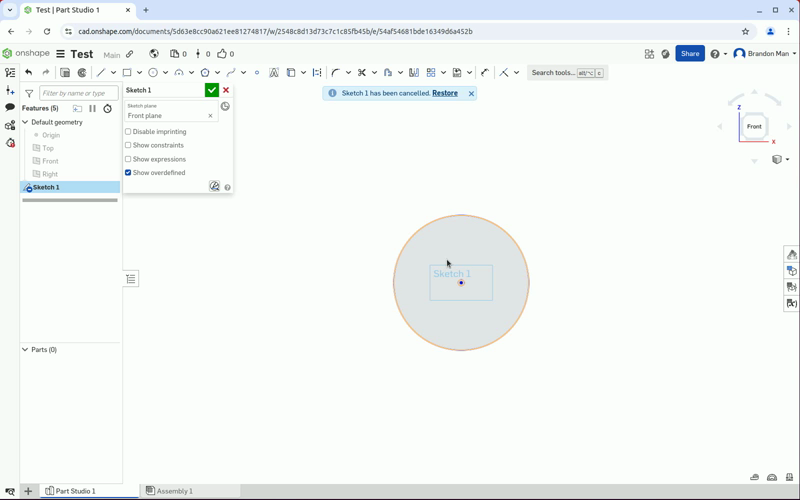
click(447, 259)
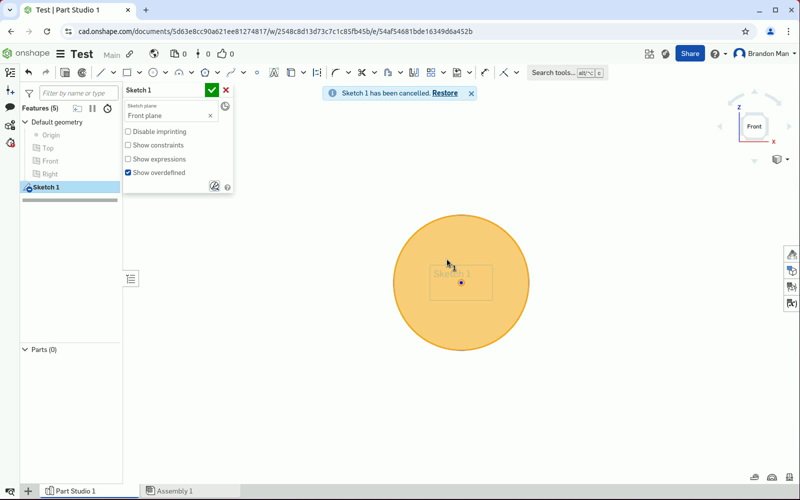
mouse_move(73, 352)
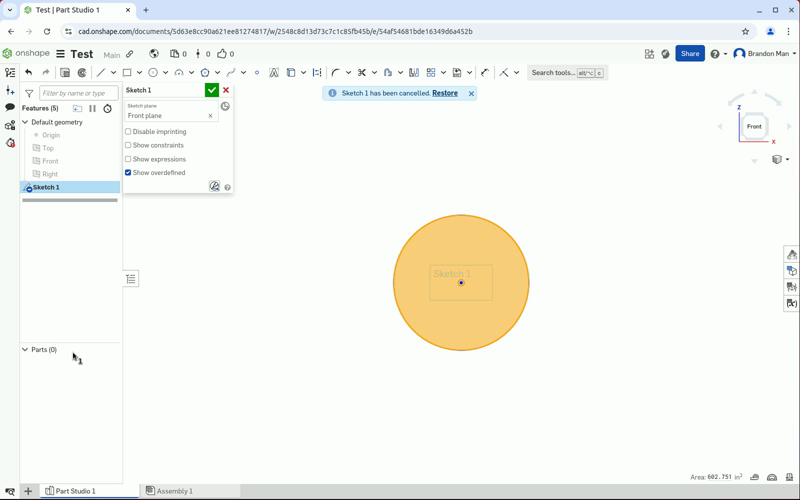
key(shift+y)
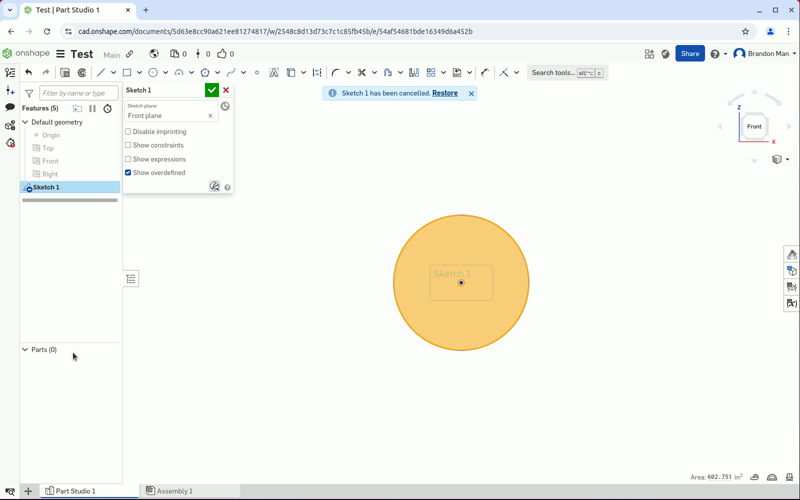
key(shift+e)
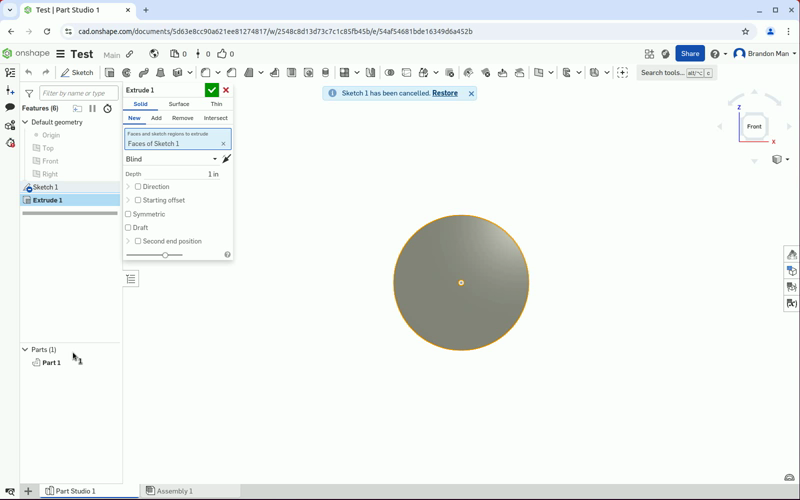
mouse_move(143, 106)
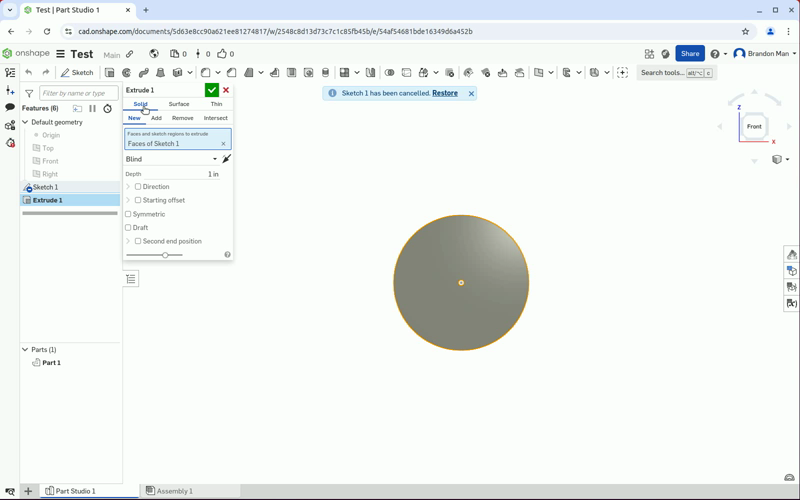
click(143, 106)
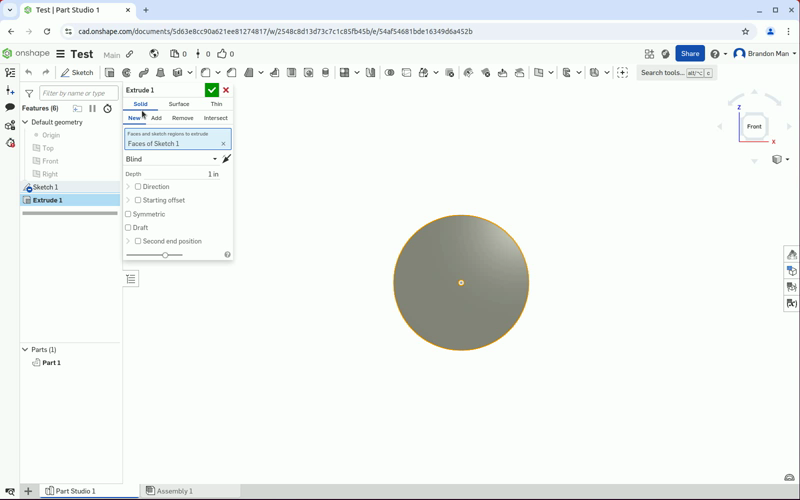
mouse_move(137, 120)
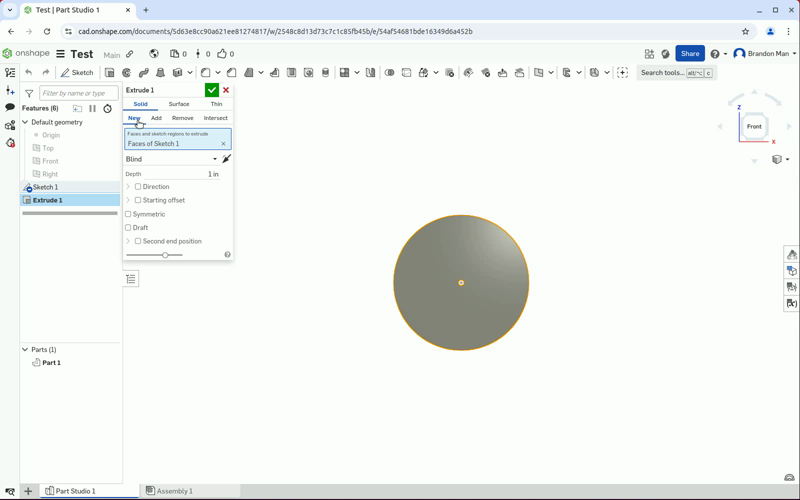
click(137, 120)
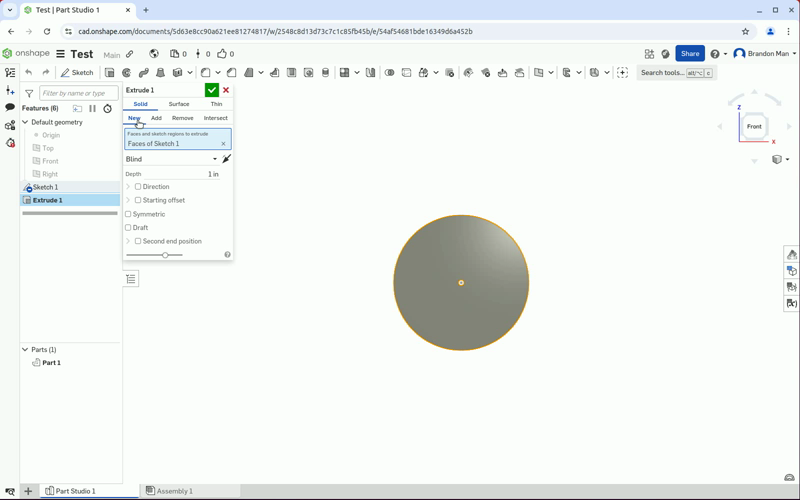
key(tab, 4)
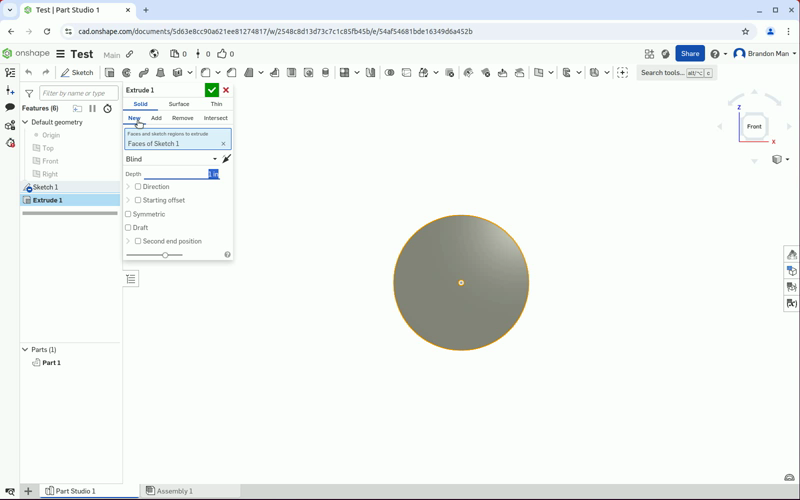
text(4.092)
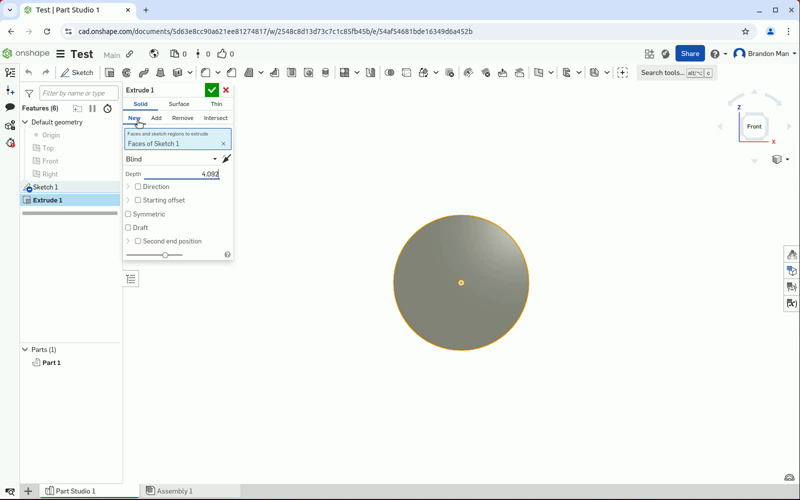
key(enter)
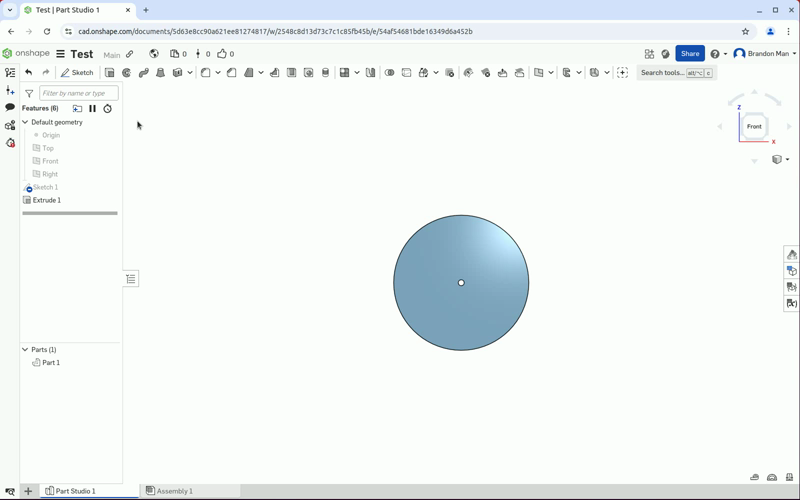
key(shift+h)
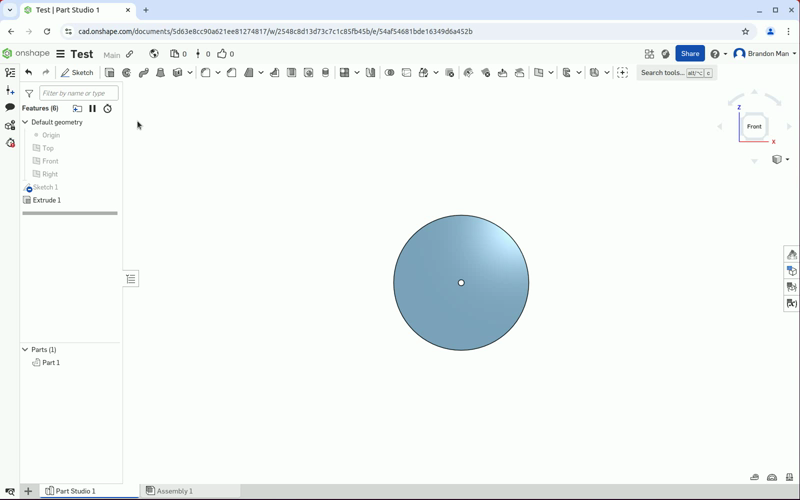
key(shift+h)
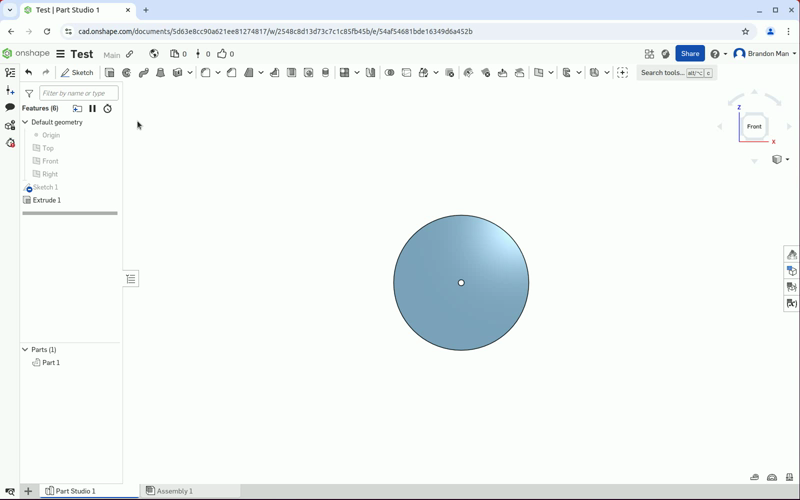
mouse_move(73, 189)
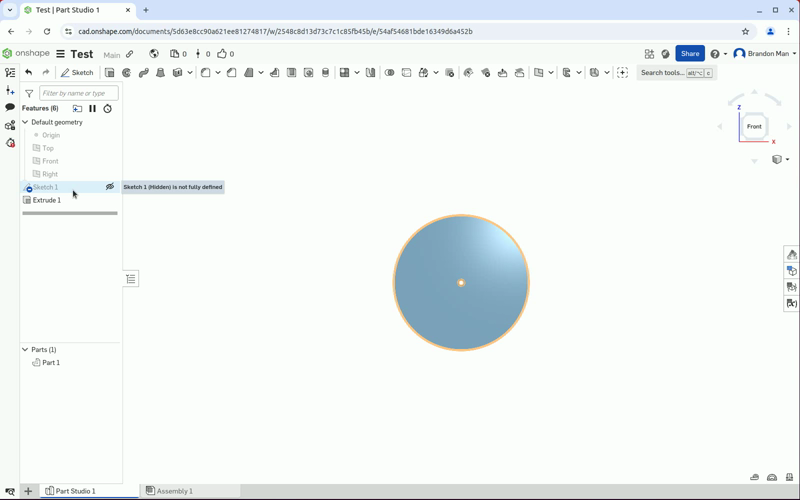
click(73, 189)
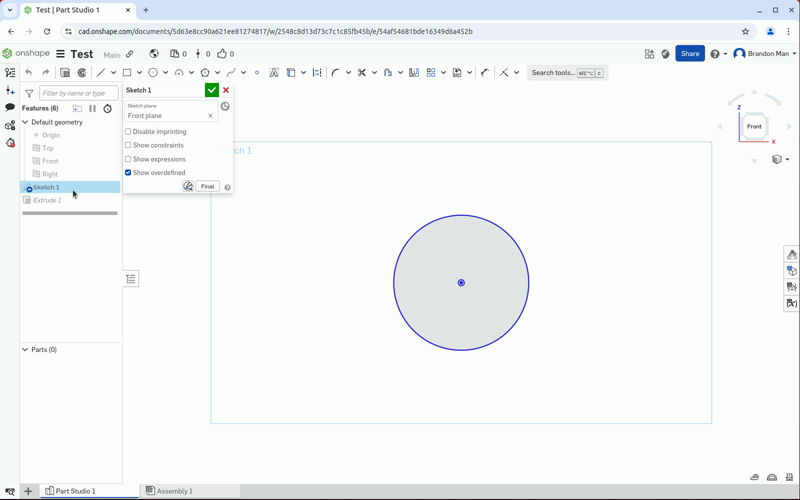
mouse_move(229, 92)
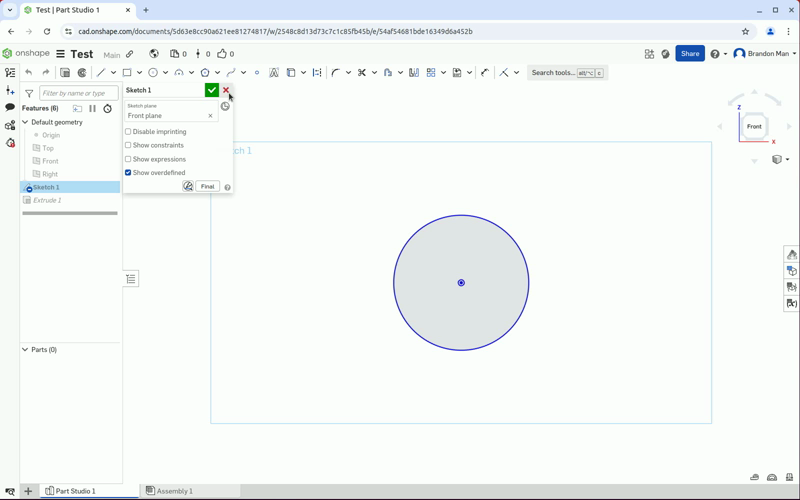
click(229, 92)
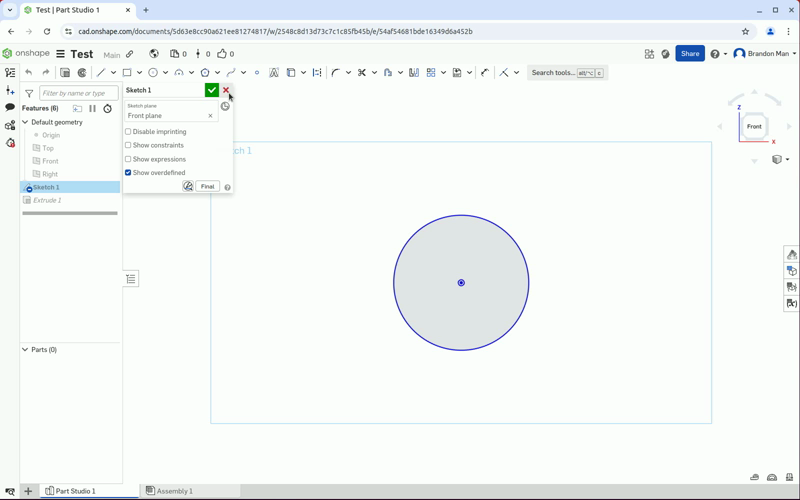
key(shift+s)
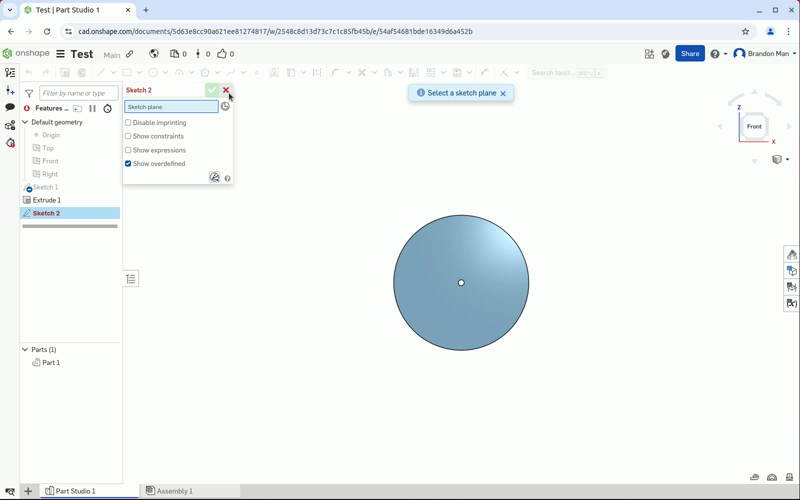
mouse_move(73, 163)
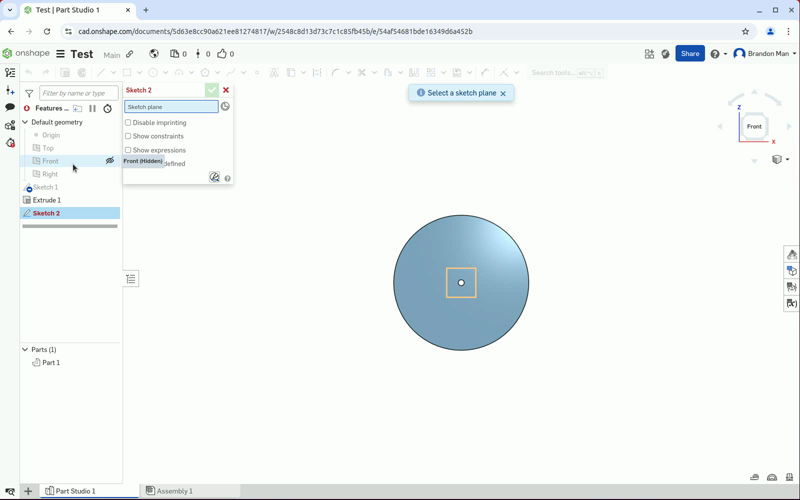
click(73, 163)
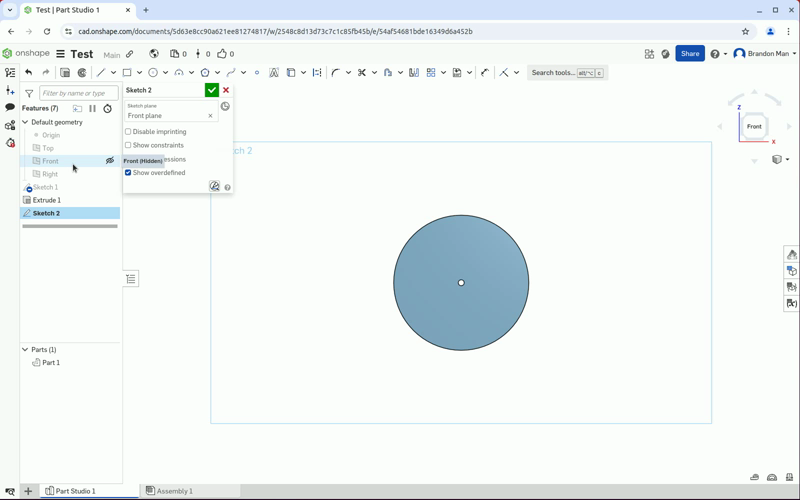
mouse_move(73, 352)
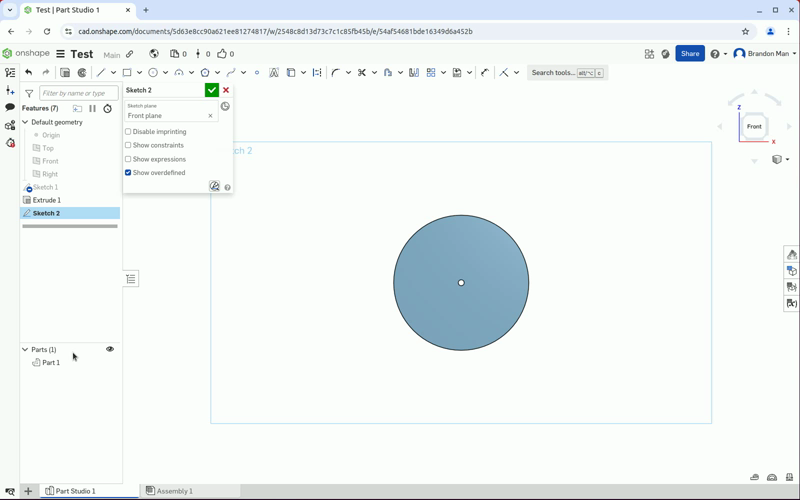
key(y)
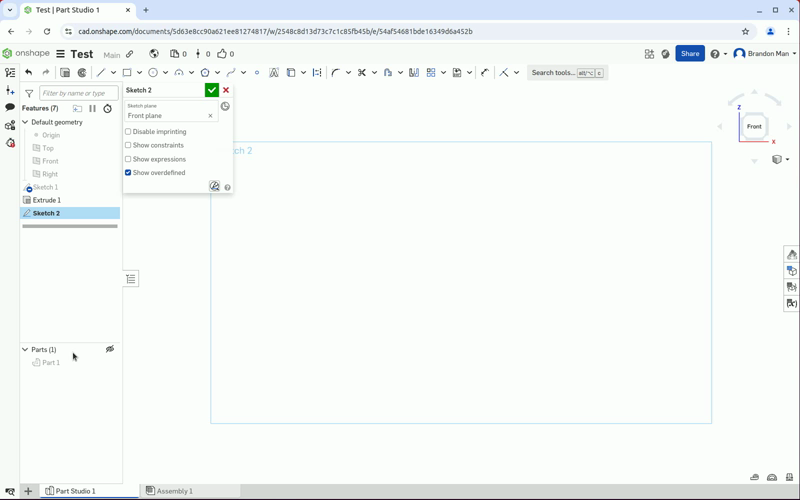
key(c)
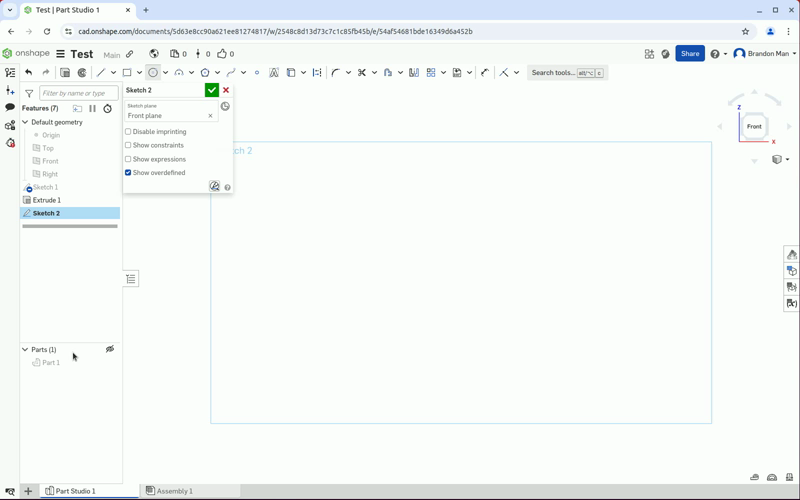
key_down(shift)
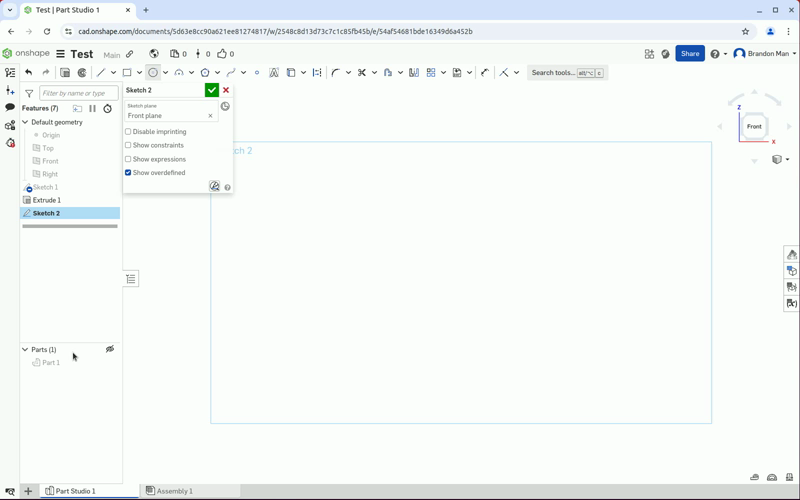
mouse_move(551, 282)
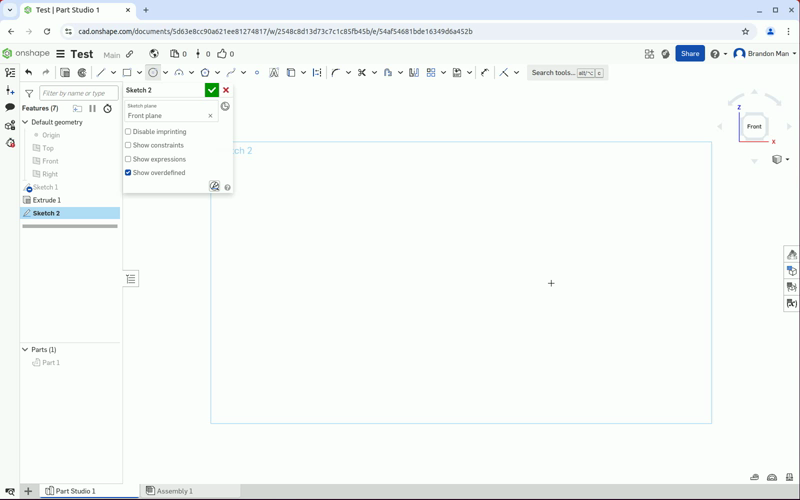
click(551, 282)
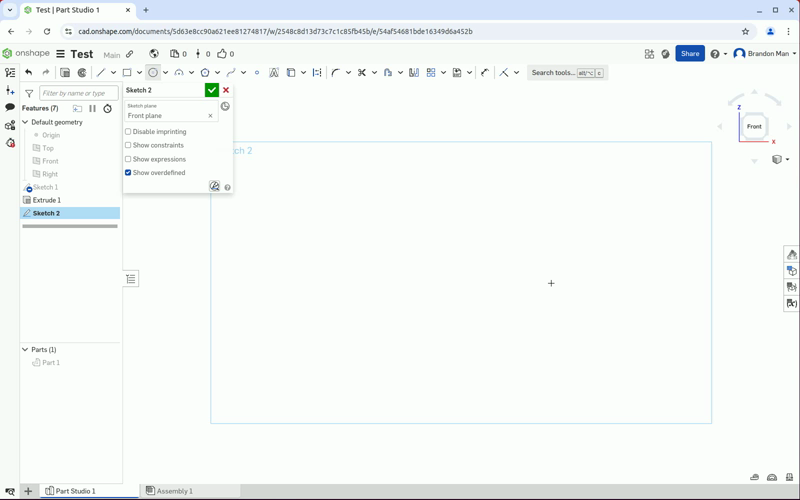
key_up(shift)
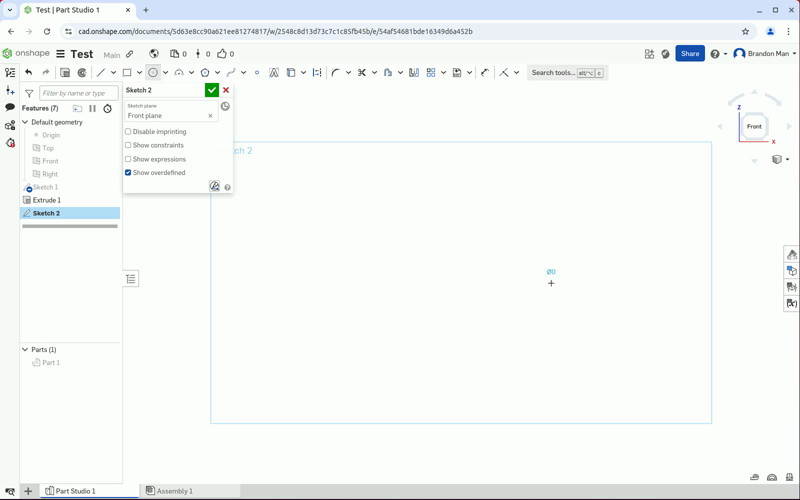
mouse_move(573, 282)
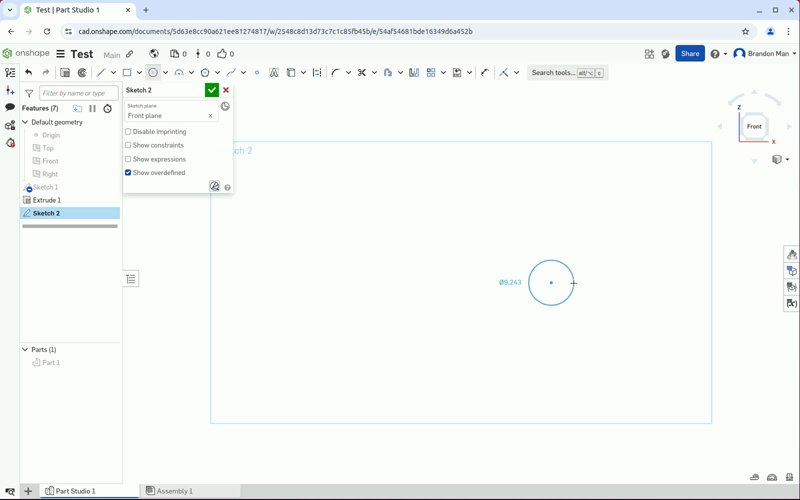
click(573, 282)
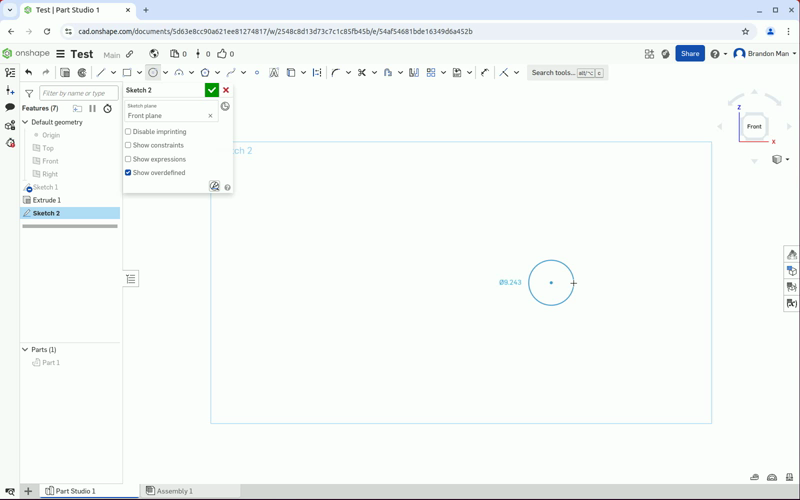
key(esc)
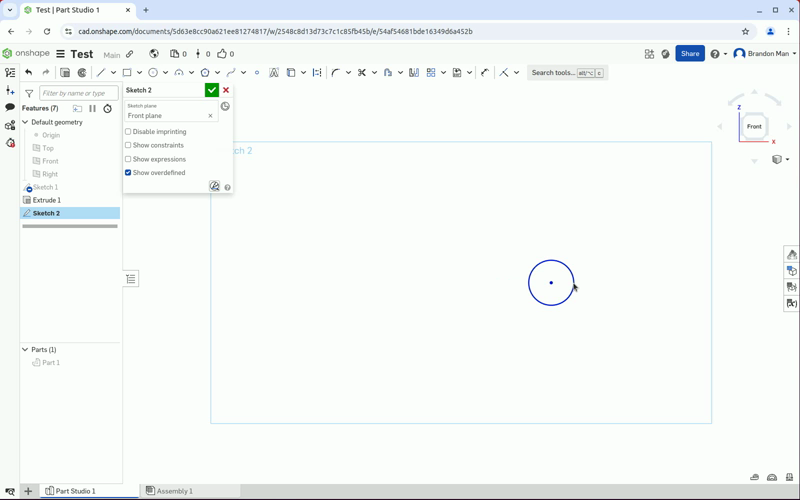
key(c)
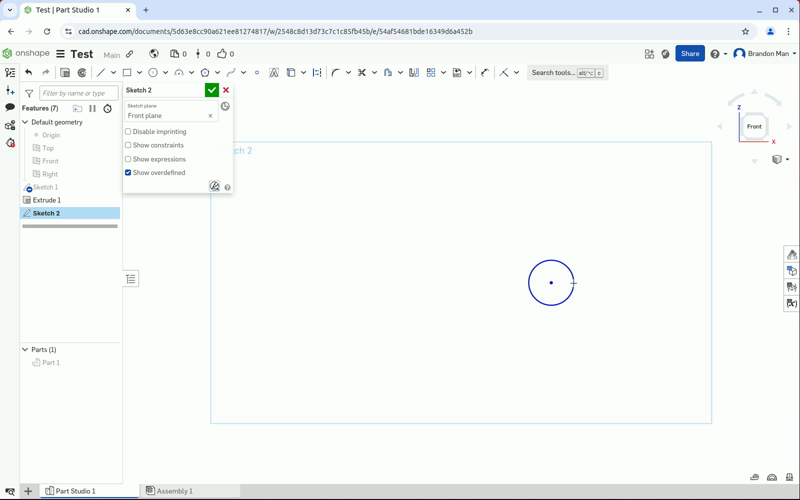
key_down(shift)
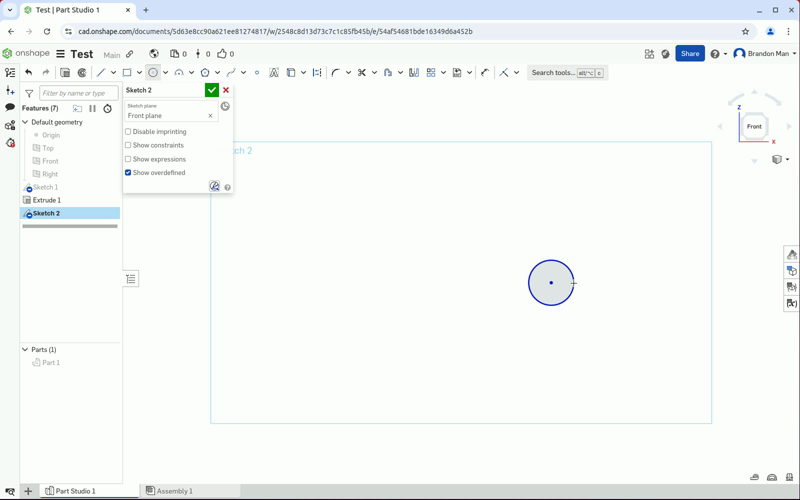
mouse_move(551, 282)
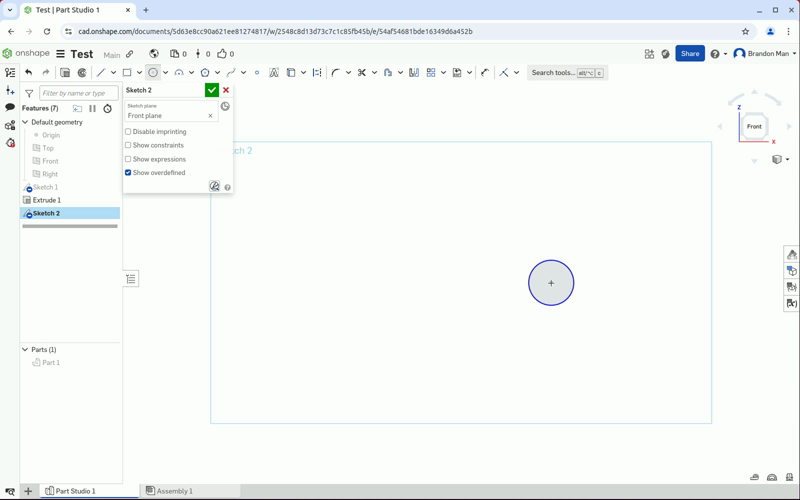
click(551, 282)
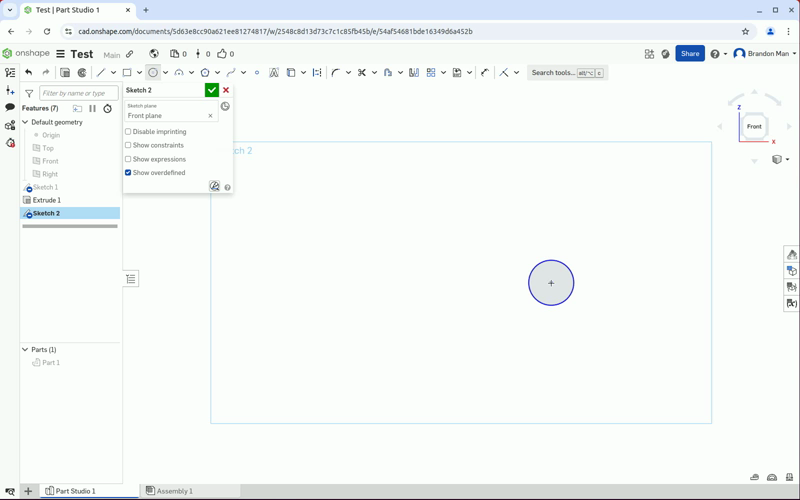
key_up(shift)
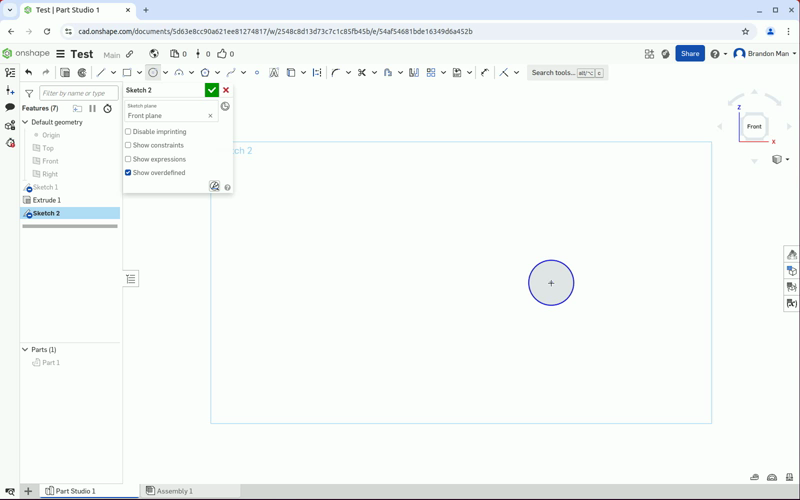
mouse_move(554, 282)
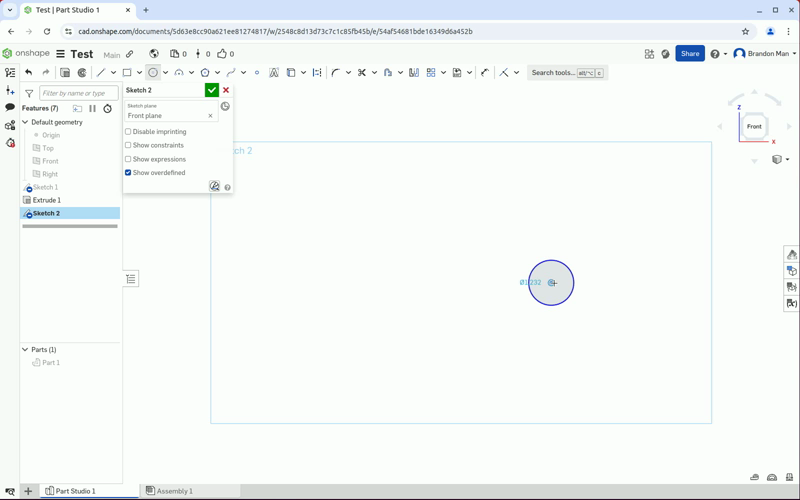
scroll(6)
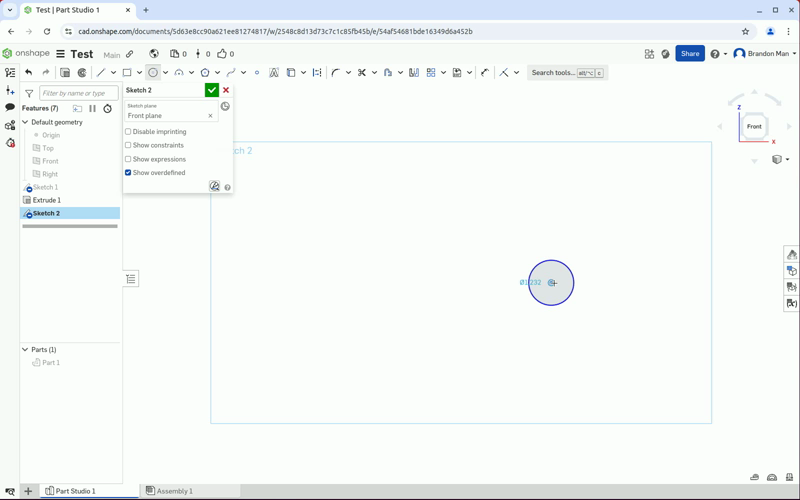
scroll(6)
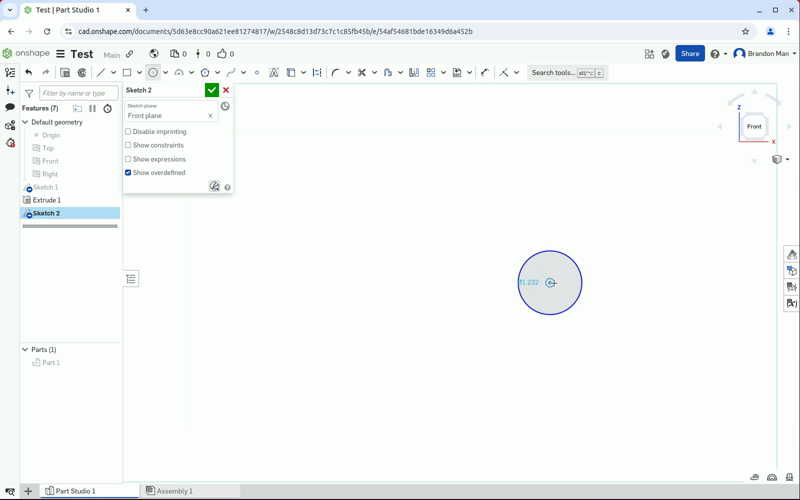
scroll(6)
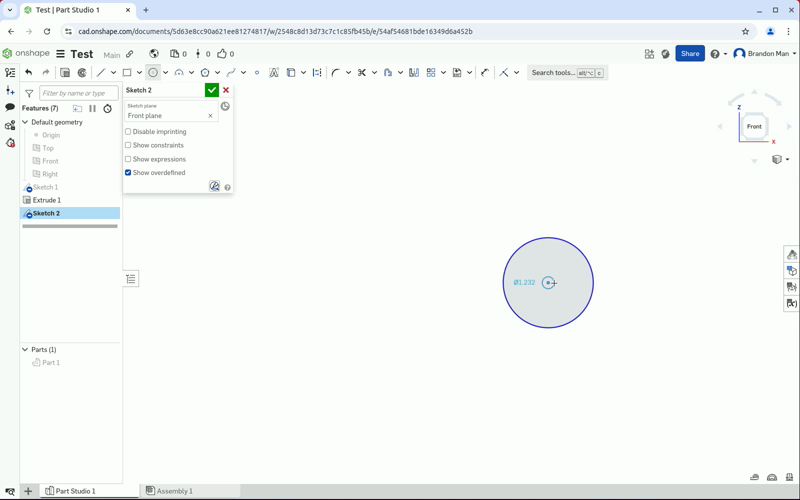
scroll(6)
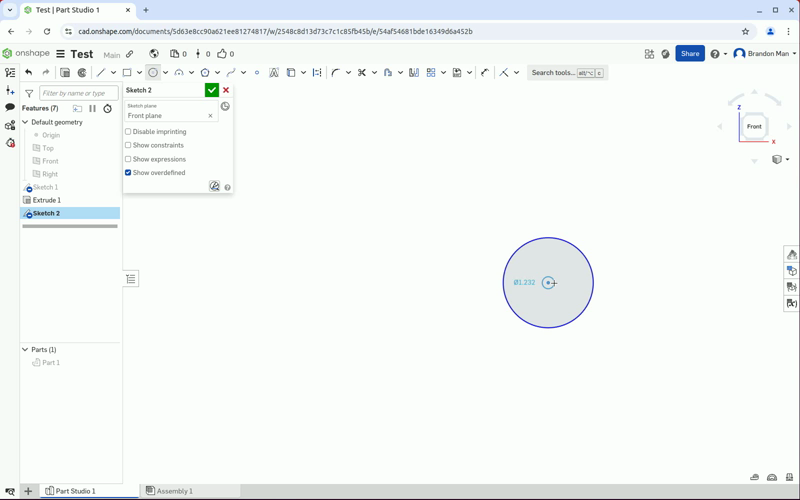
scroll(6)
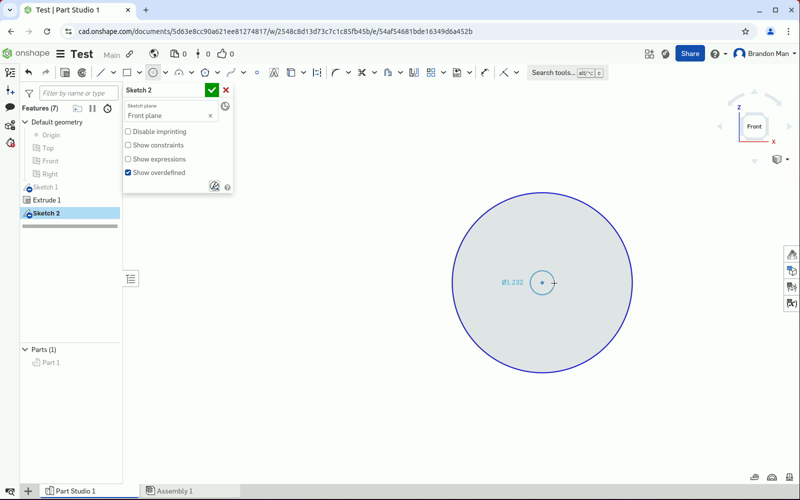
scroll(6)
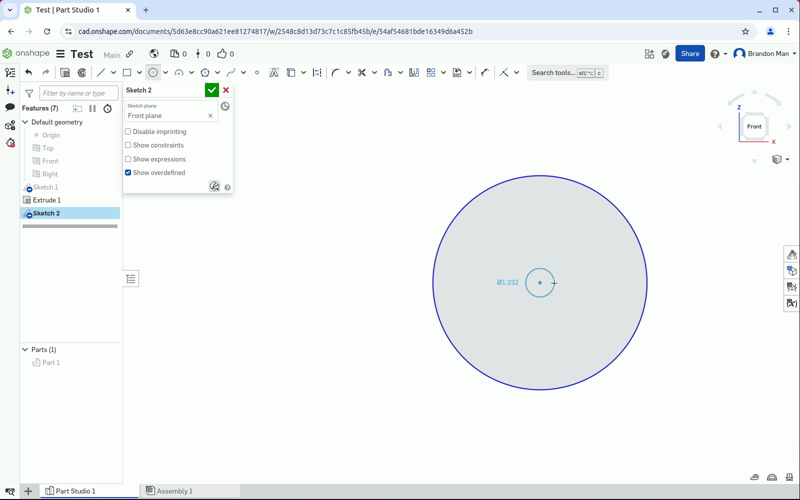
scroll(6)
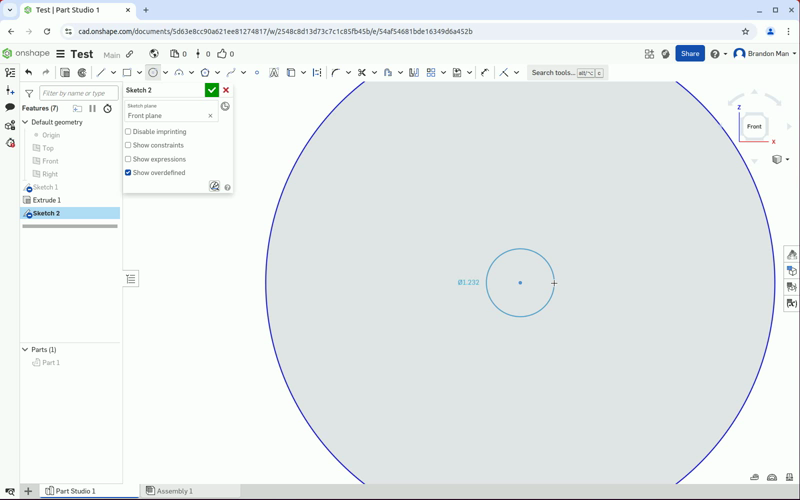
click(554, 282)
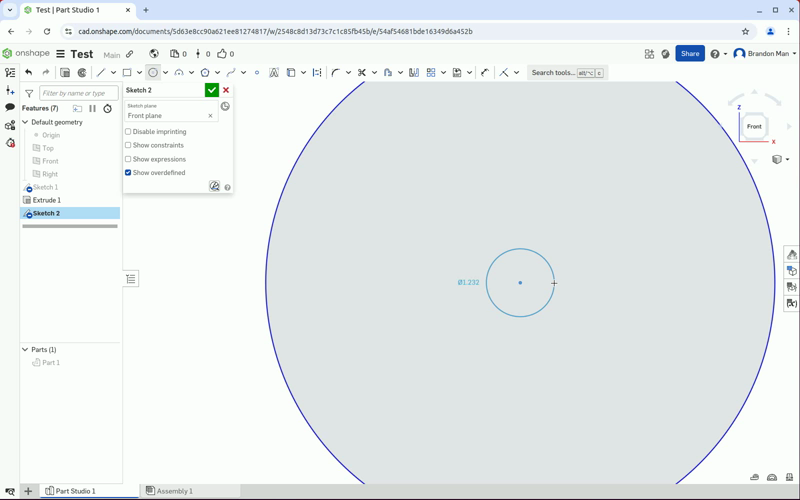
scroll(-6)
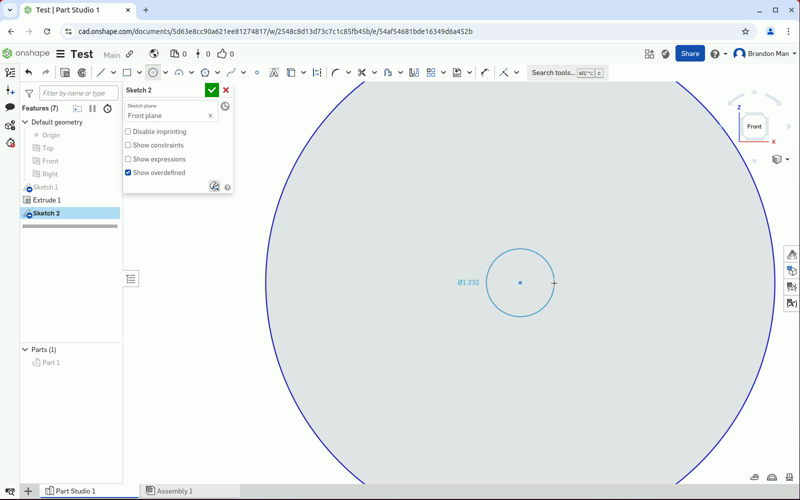
scroll(-6)
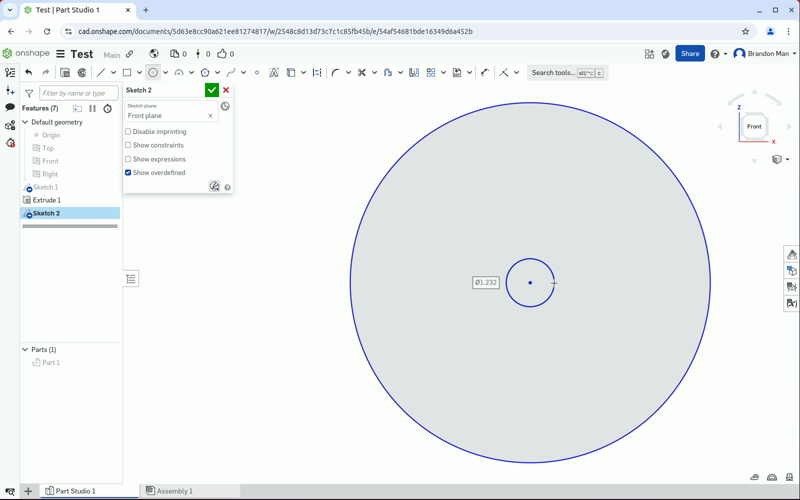
scroll(-6)
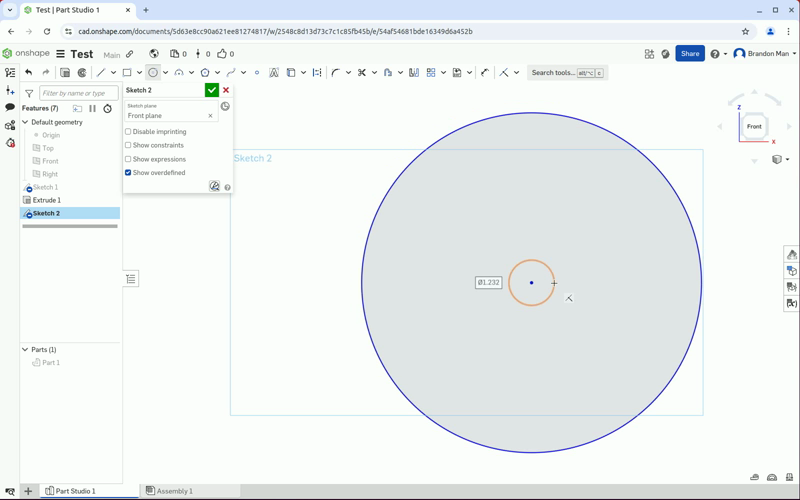
scroll(-6)
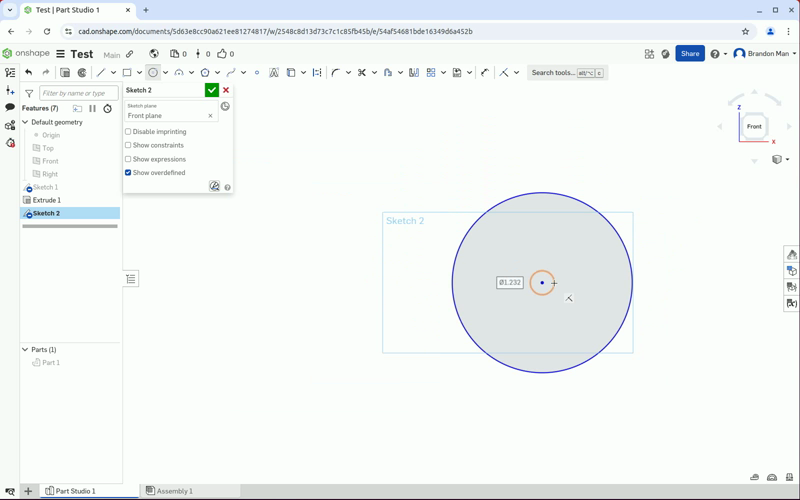
scroll(-6)
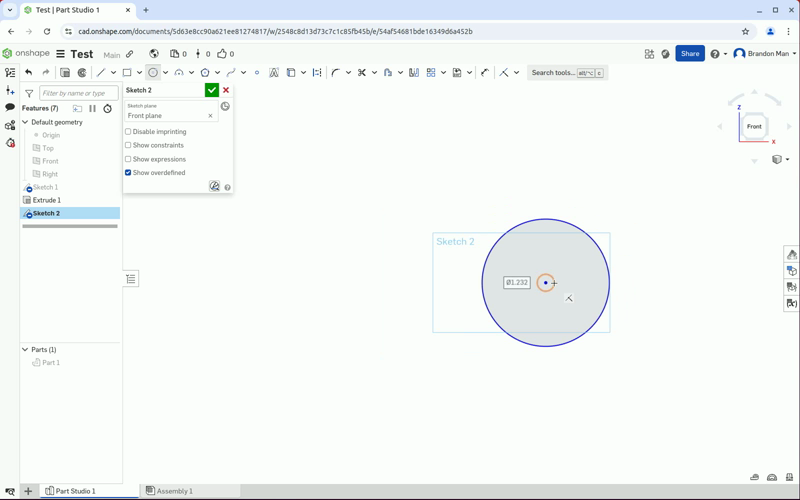
scroll(-6)
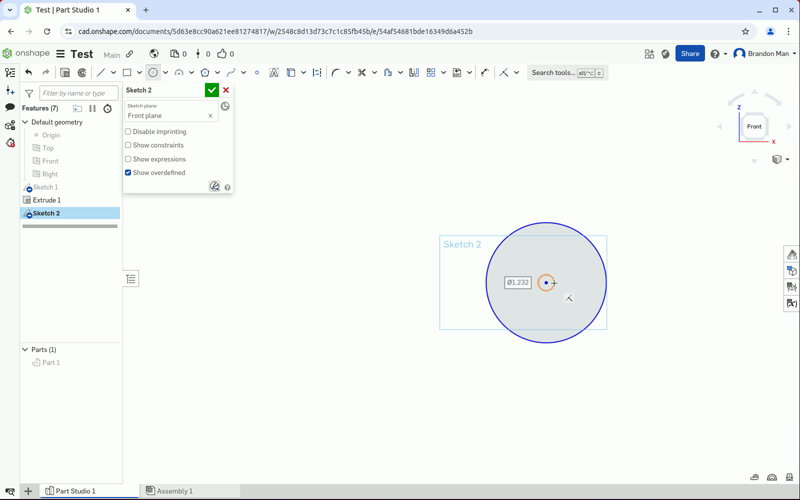
scroll(-6)
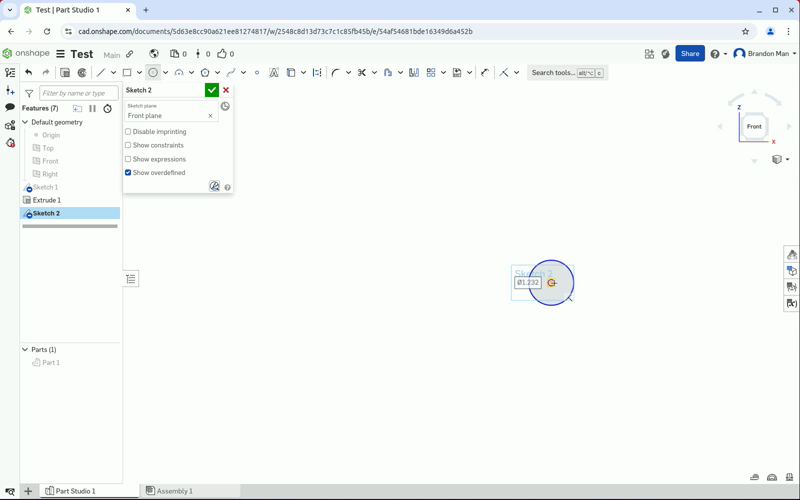
key(esc)
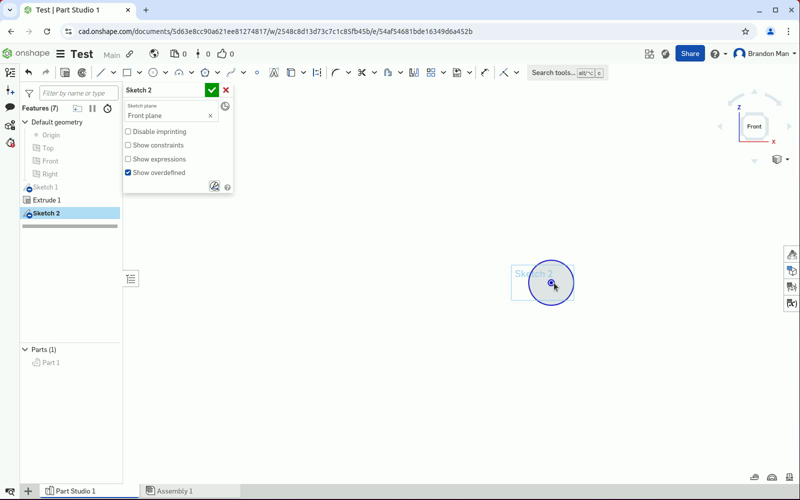
mouse_move(567, 284)
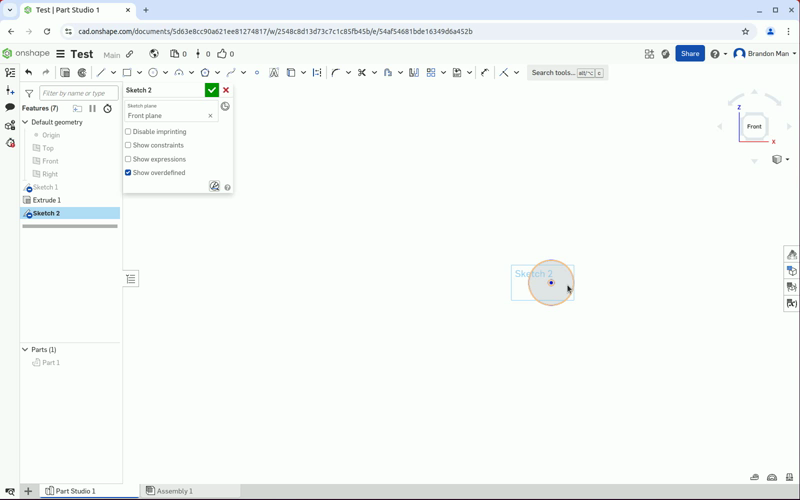
scroll(6)
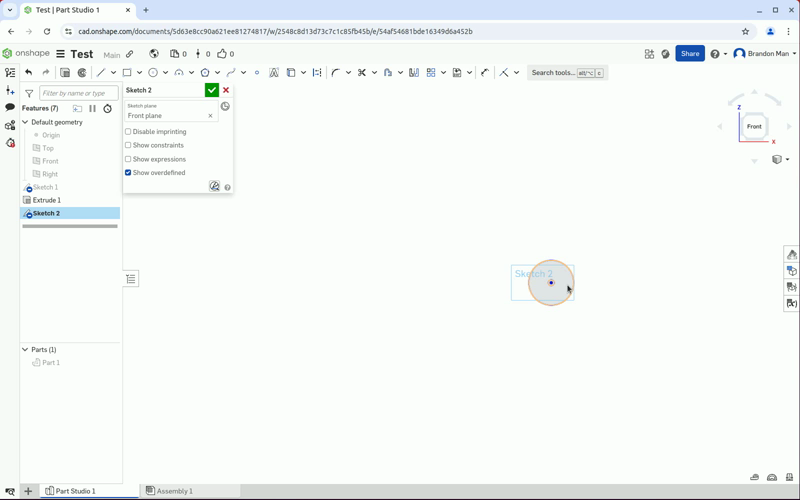
scroll(6)
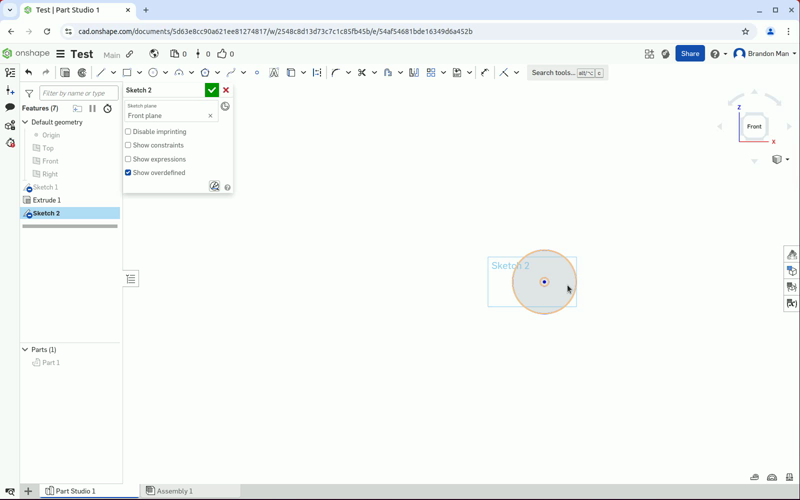
scroll(6)
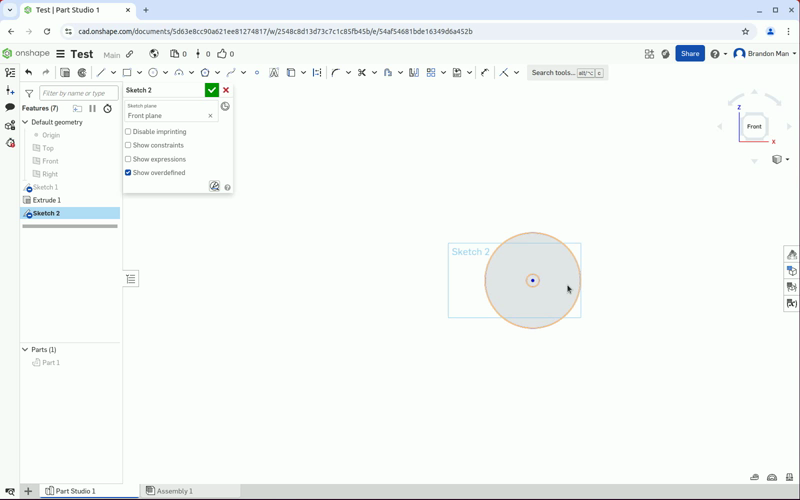
scroll(6)
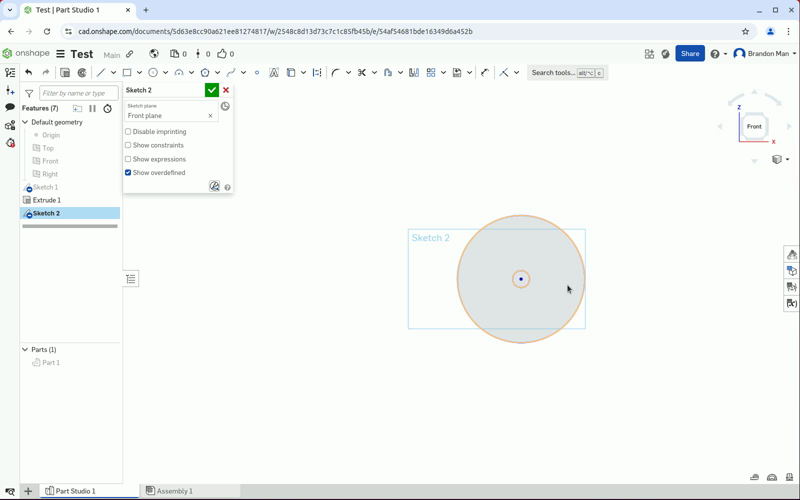
scroll(6)
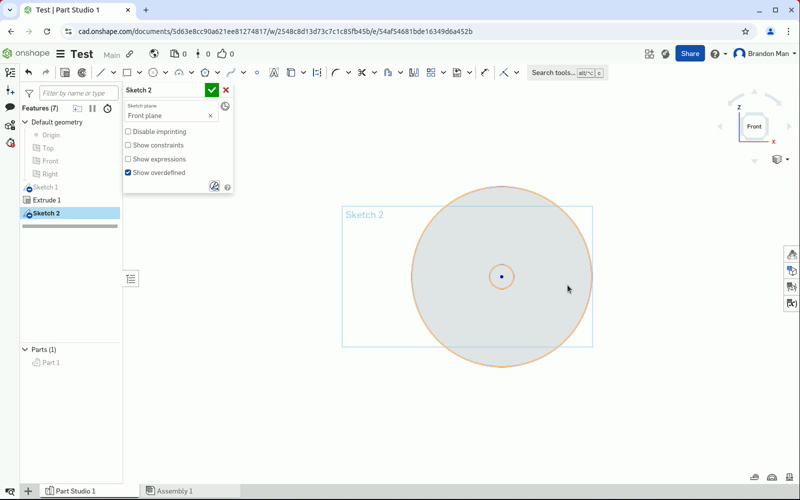
scroll(6)
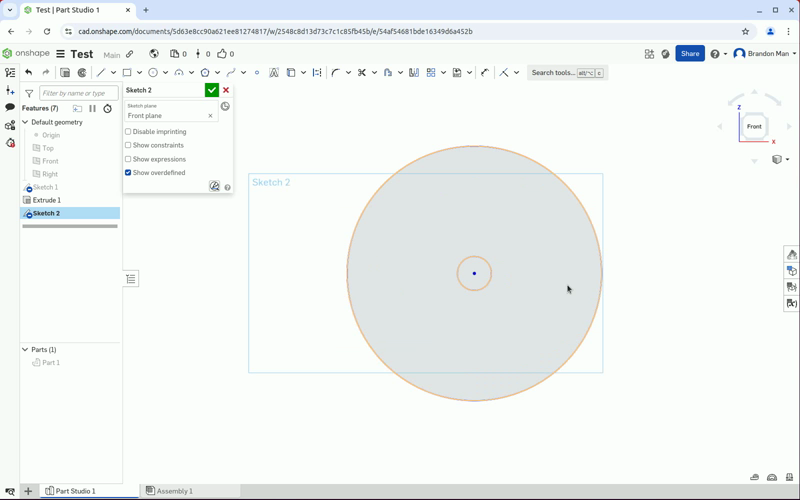
scroll(6)
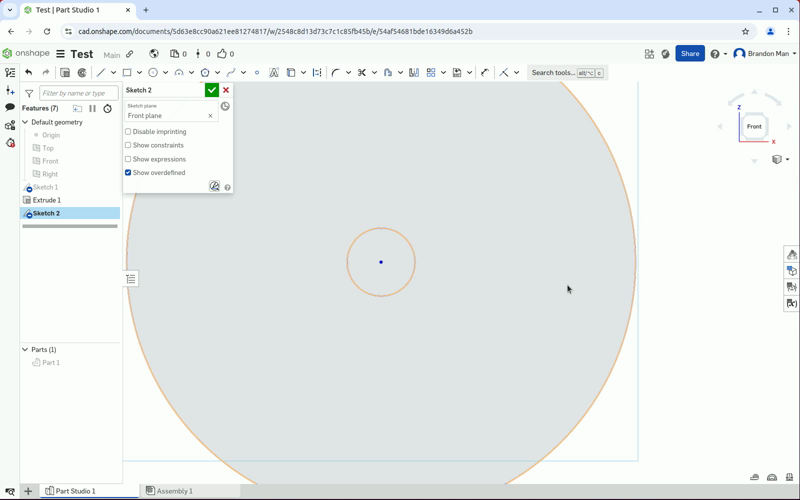
click(567, 284)
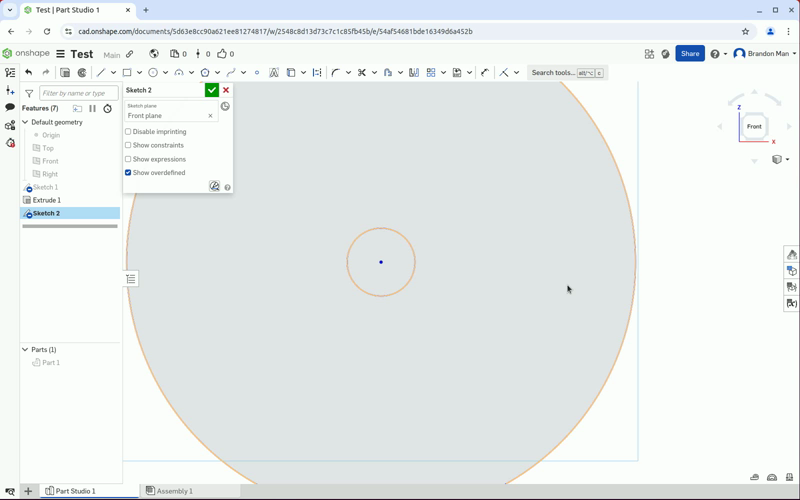
scroll(-6)
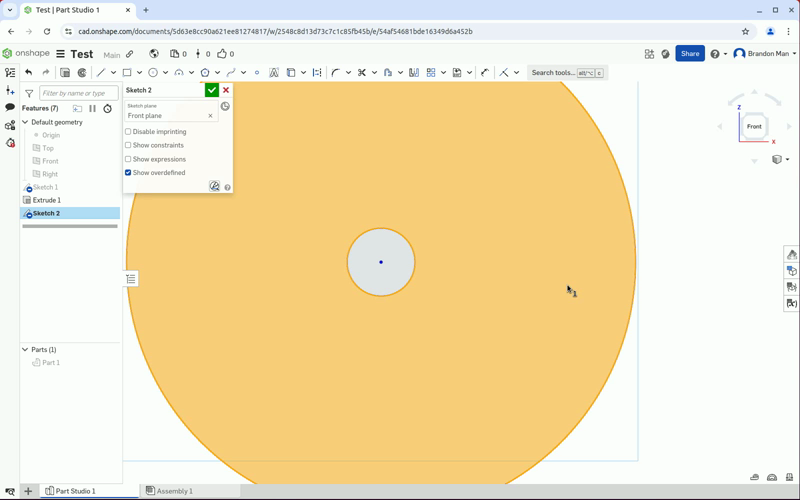
scroll(-6)
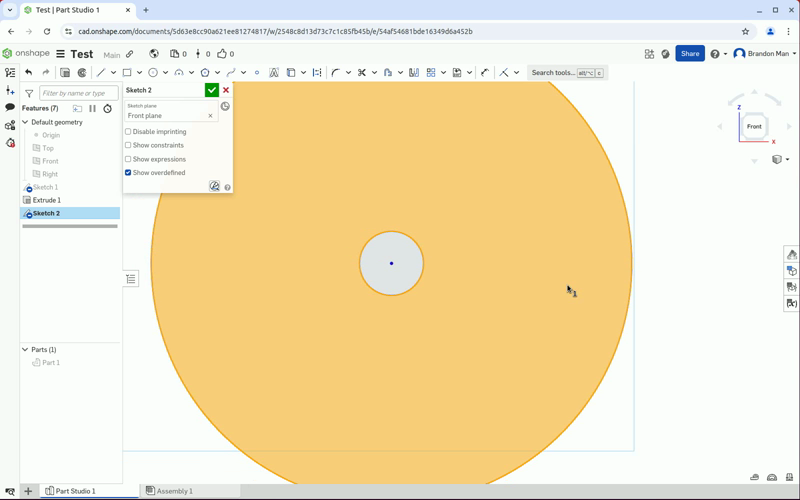
scroll(-6)
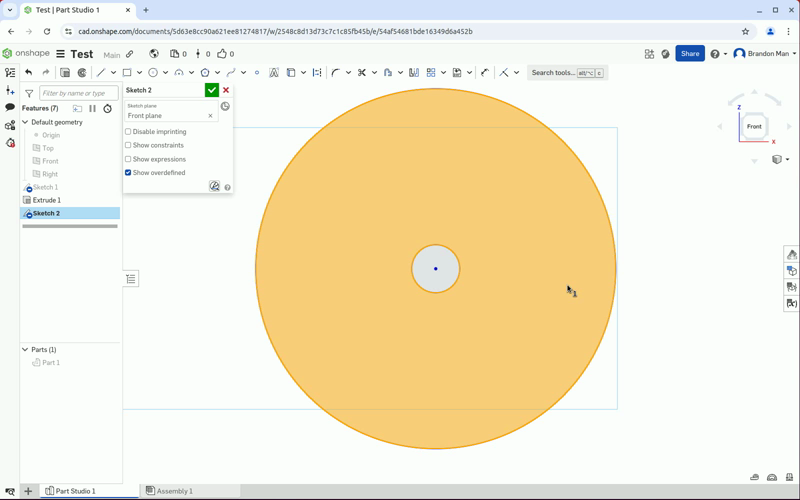
scroll(-6)
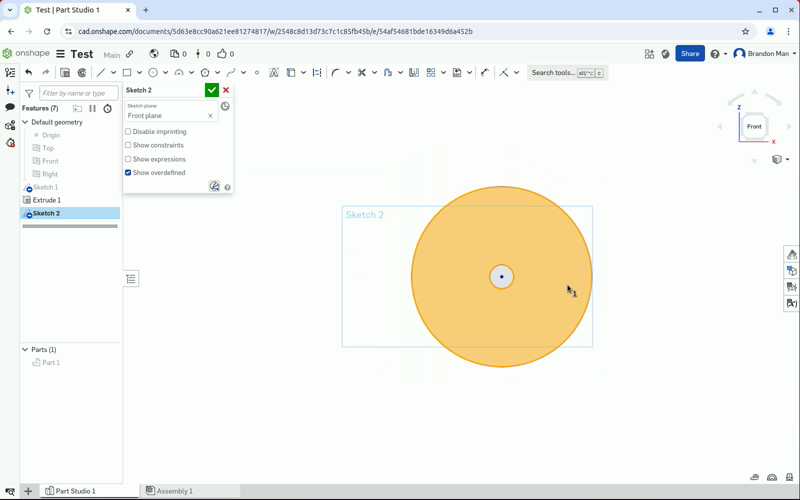
scroll(-6)
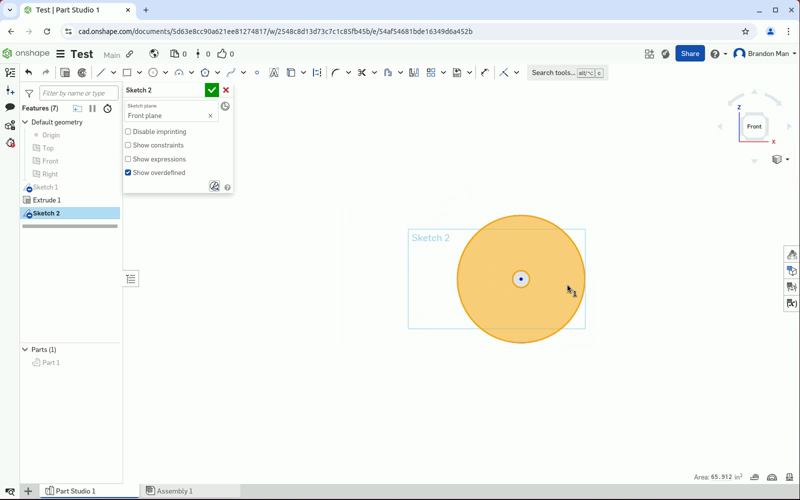
scroll(-6)
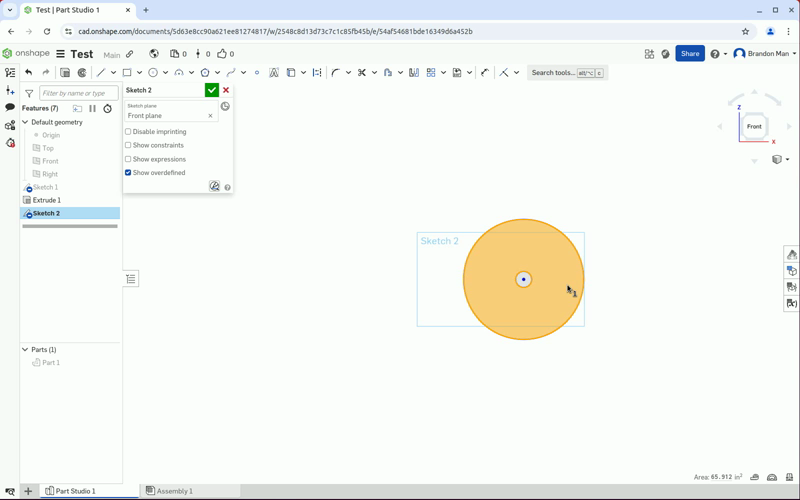
scroll(-6)
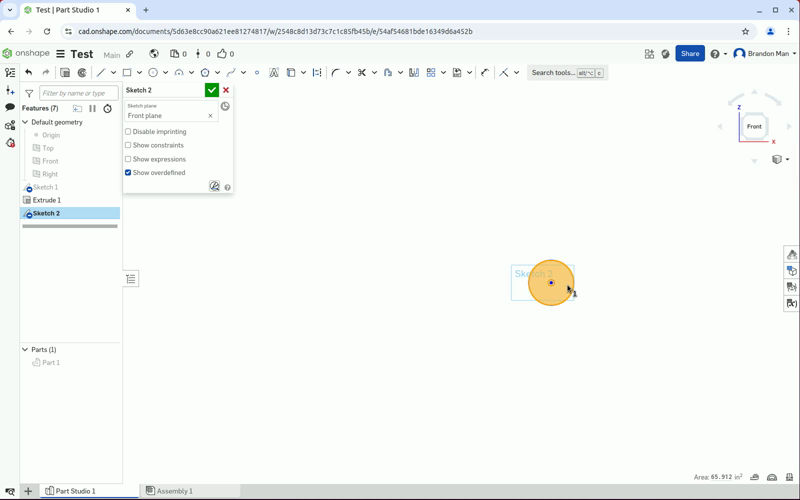
mouse_move(73, 352)
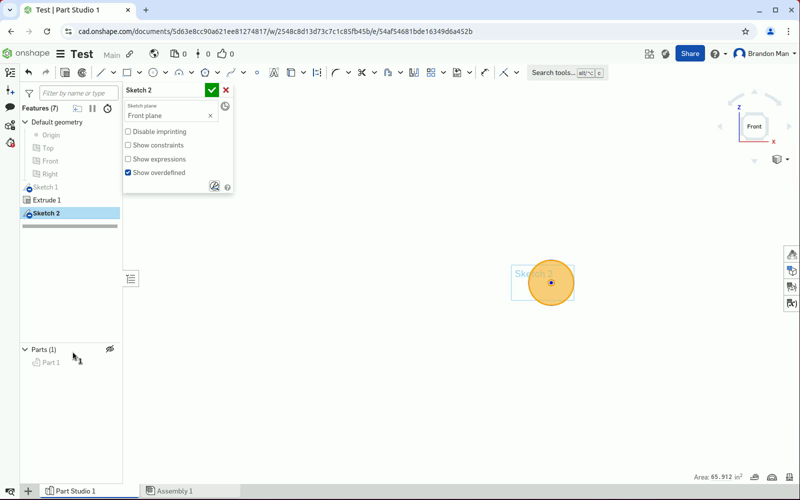
key(shift+y)
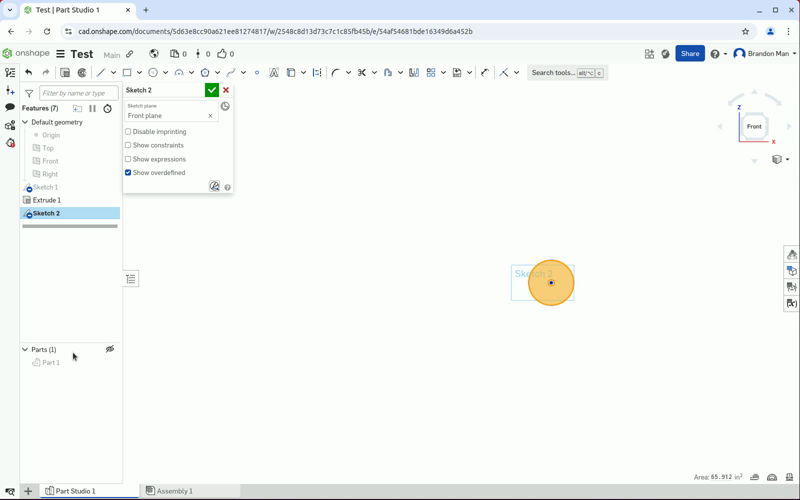
key(shift+e)
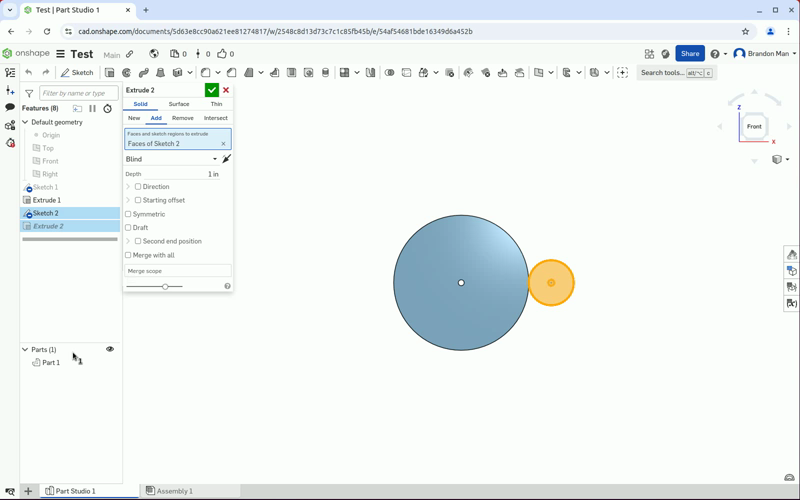
mouse_move(143, 106)
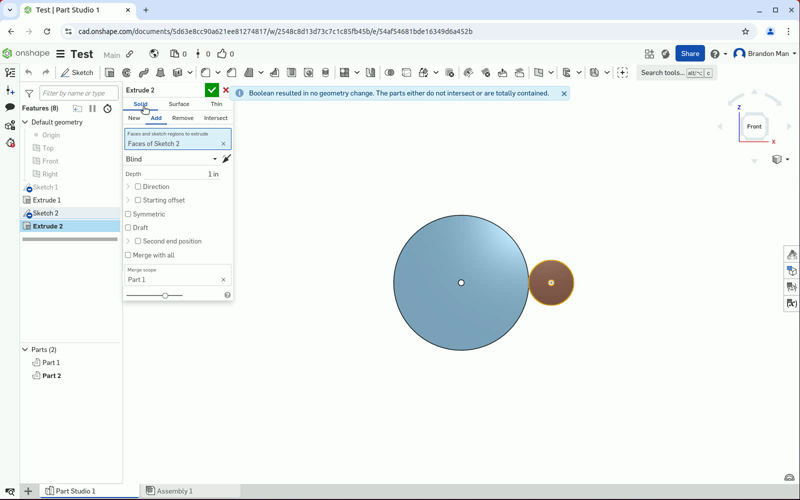
click(143, 106)
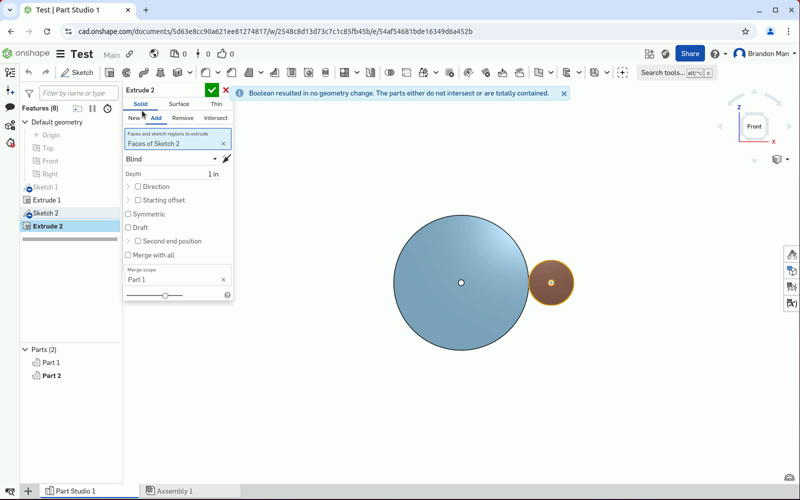
mouse_move(137, 120)
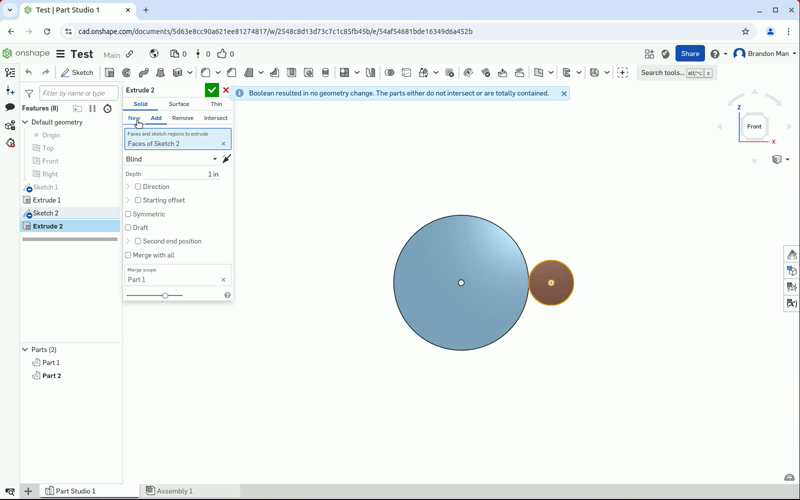
click(137, 120)
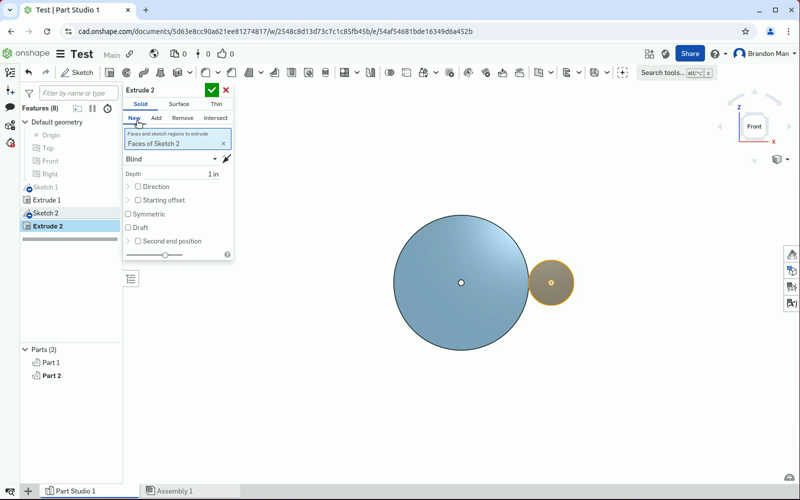
key(tab, 4)
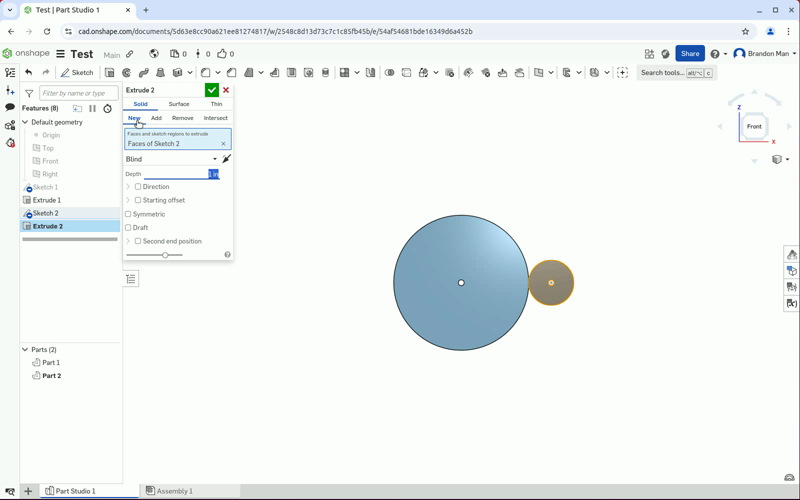
text(4.092)
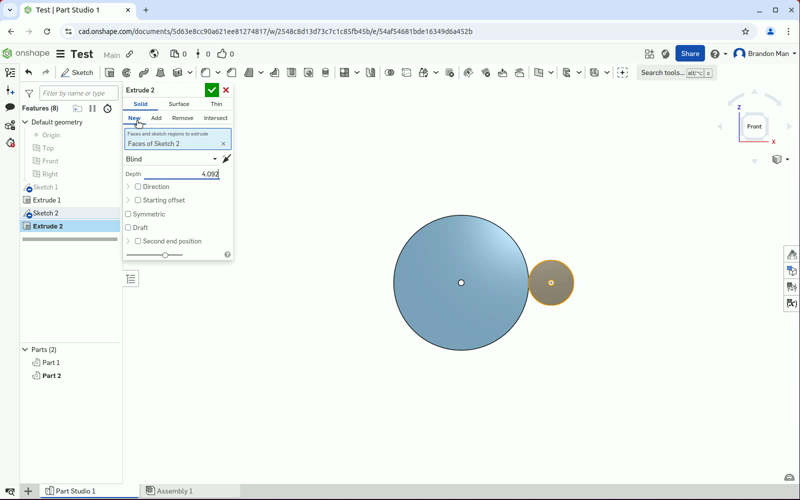
key(enter)
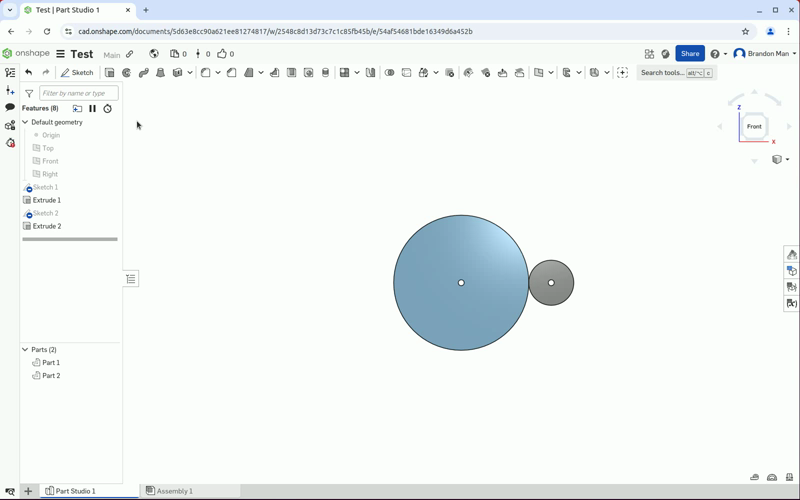
key(shift+h)
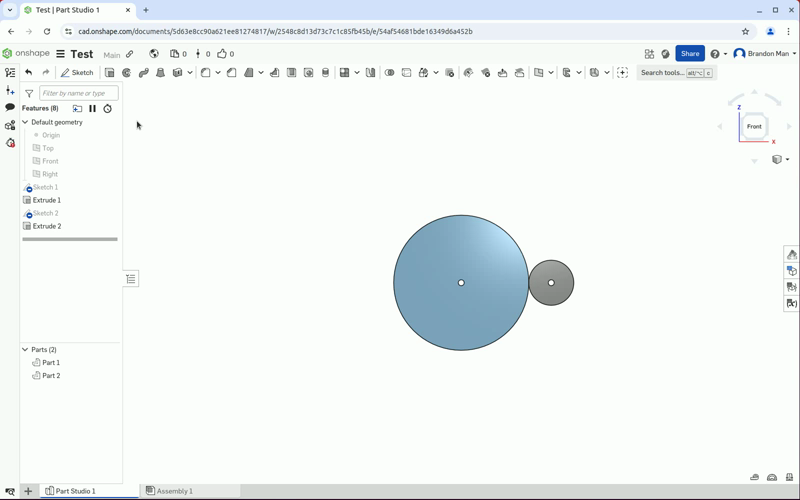
key(shift+h)
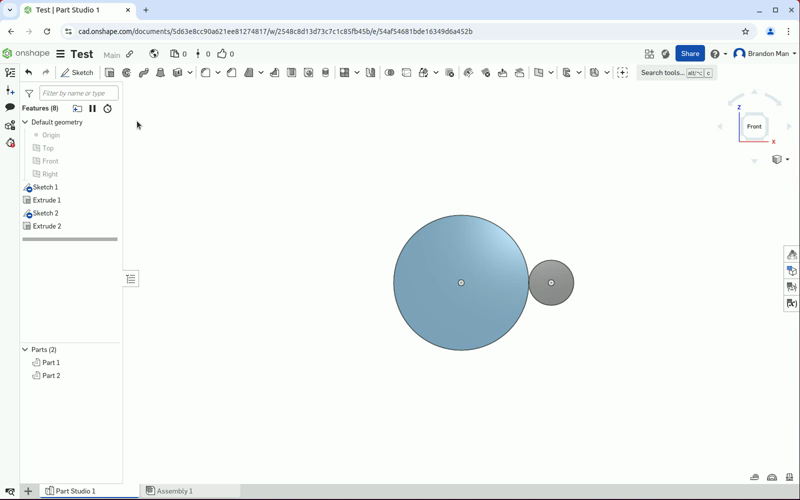
key(shift+7)
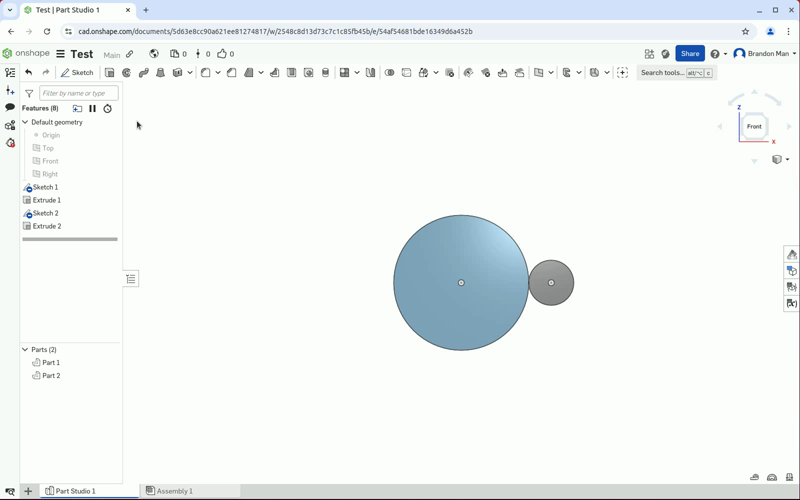
key(left, 2)
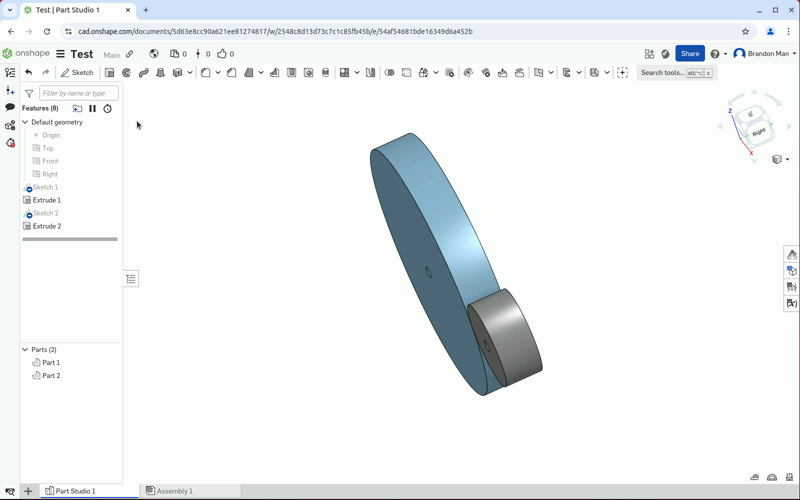
key(down, 2)
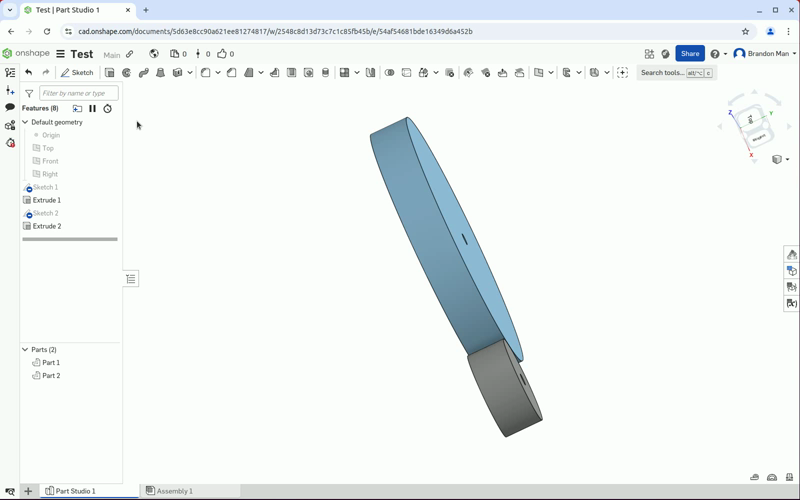
key(up, 2)
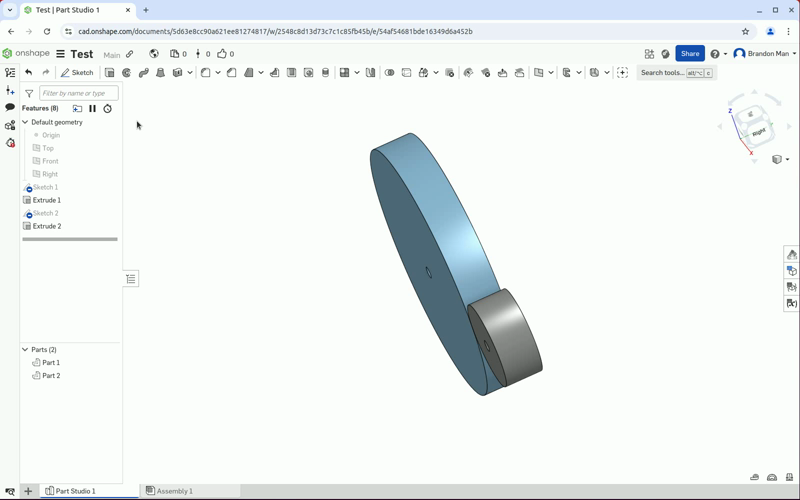
key(right, 2)
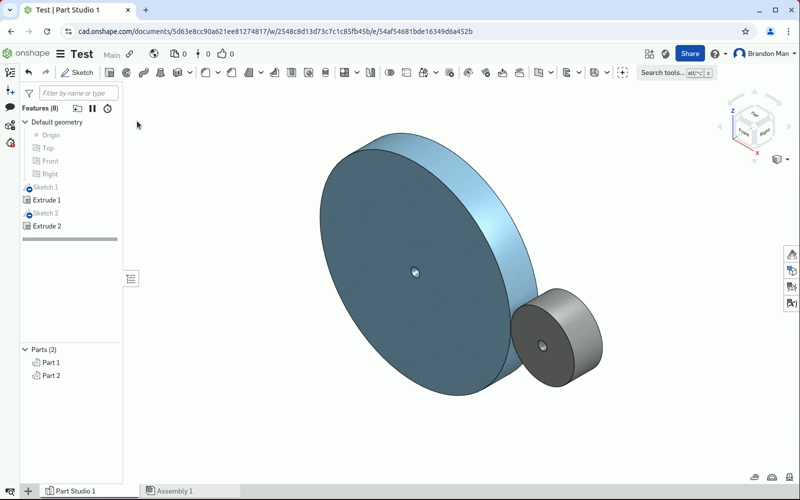
mouse_move(73, 189)
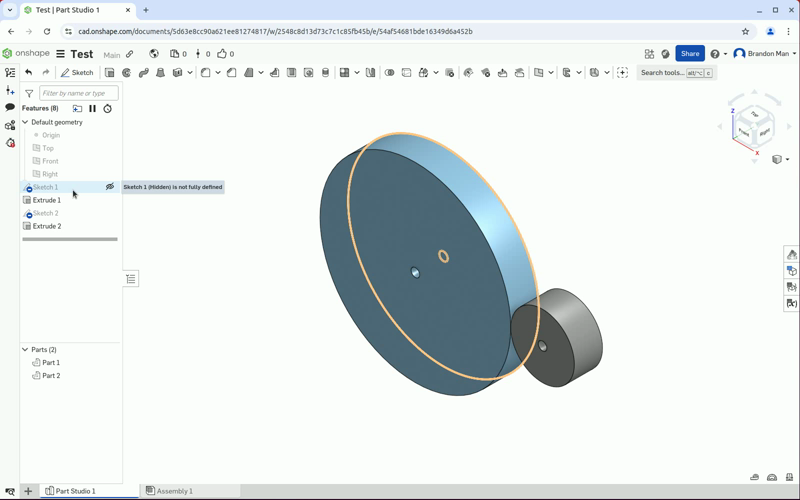
click(73, 189)